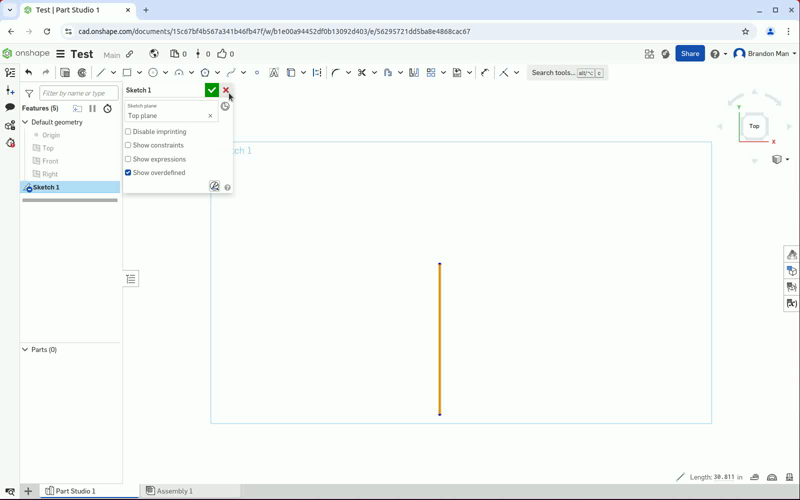
key(shift+h)
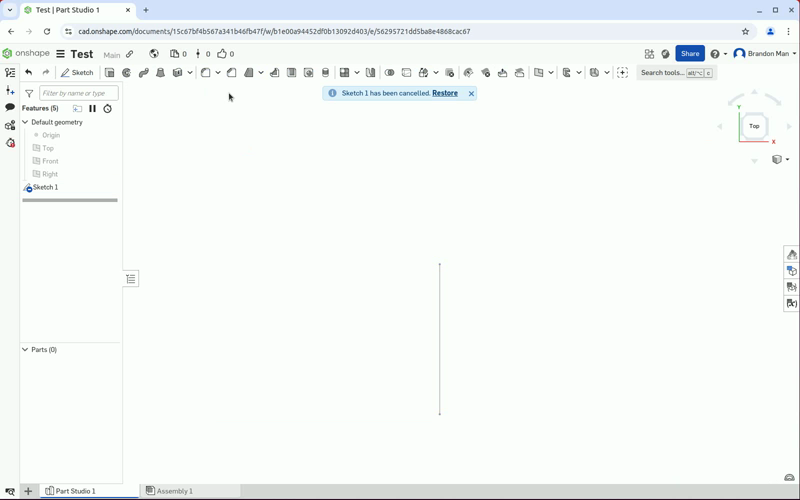
key(shift+s)
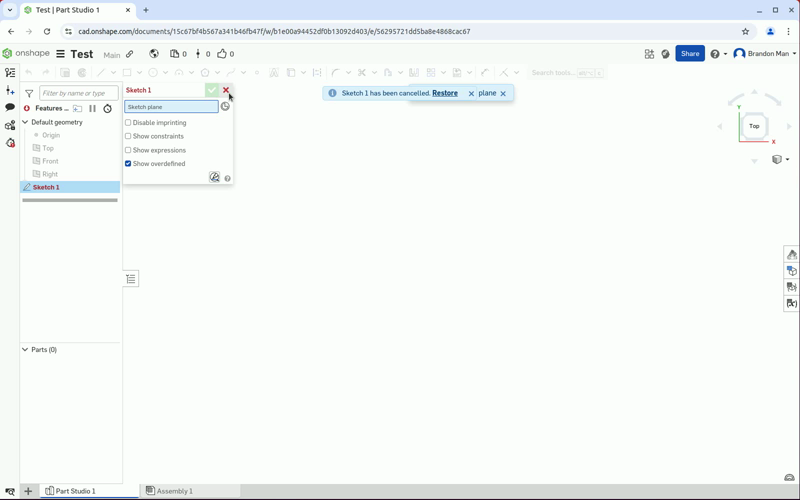
mouse_move(73, 150)
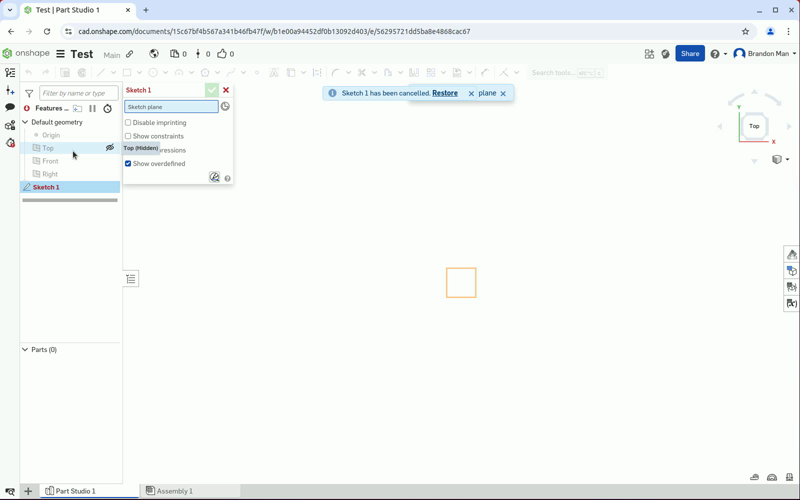
click(73, 150)
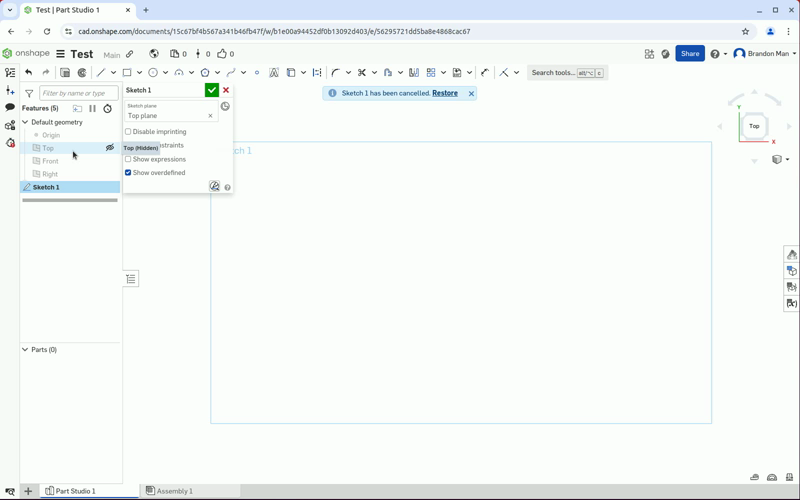
mouse_move(73, 352)
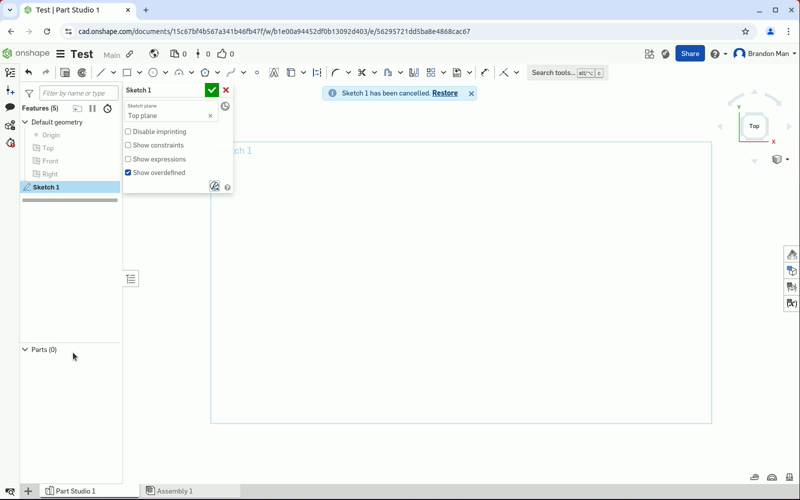
key(y)
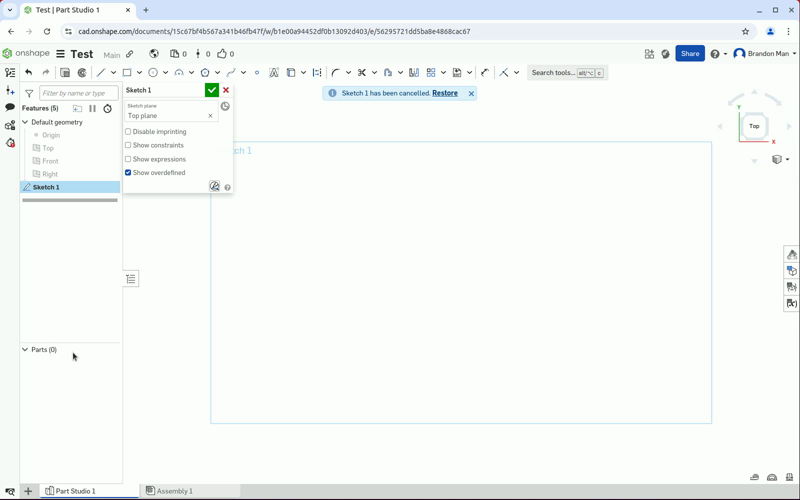
key(c)
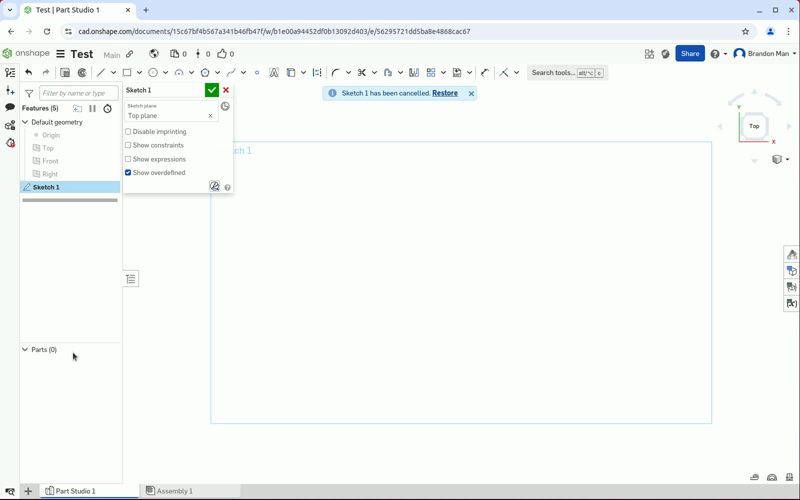
key_down(shift)
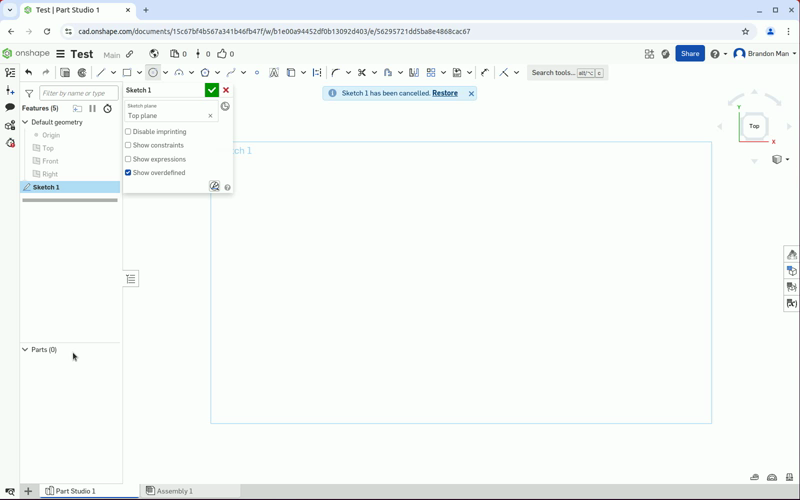
mouse_move(450, 281)
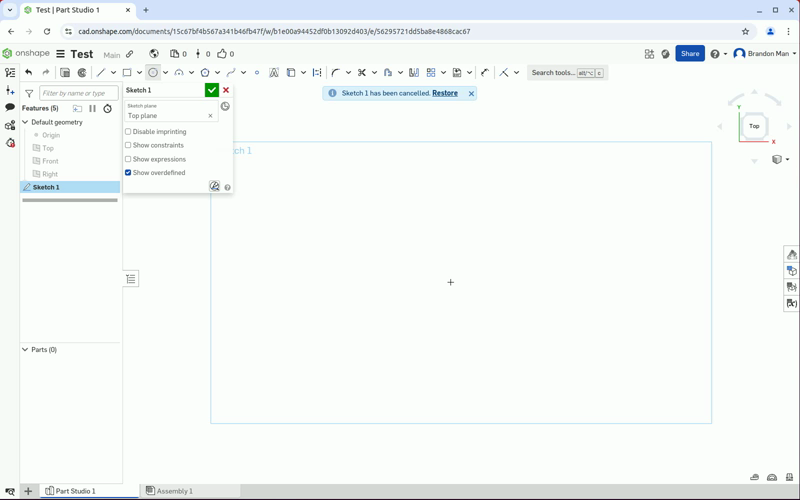
click(450, 281)
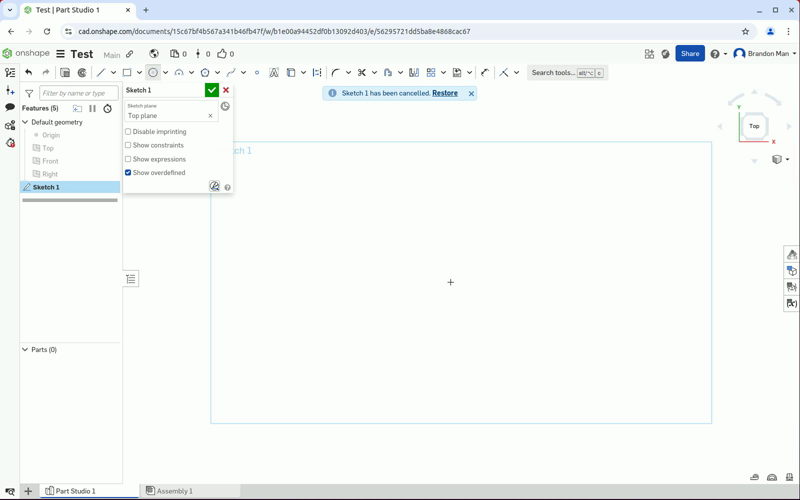
key_up(shift)
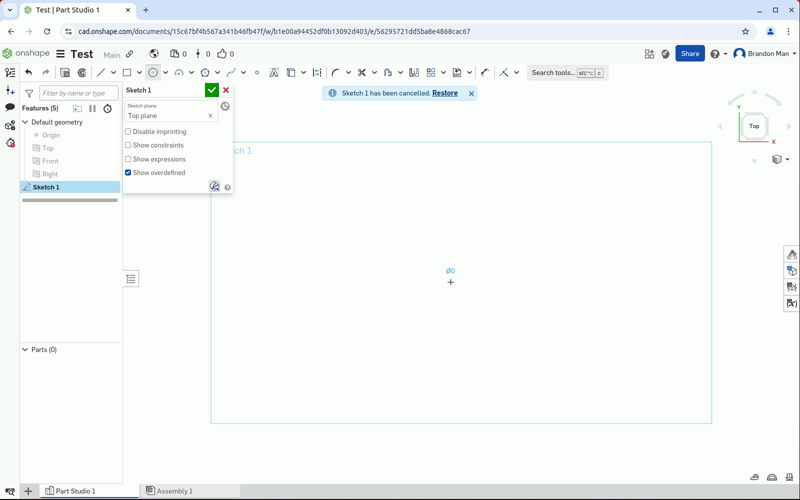
mouse_move(470, 281)
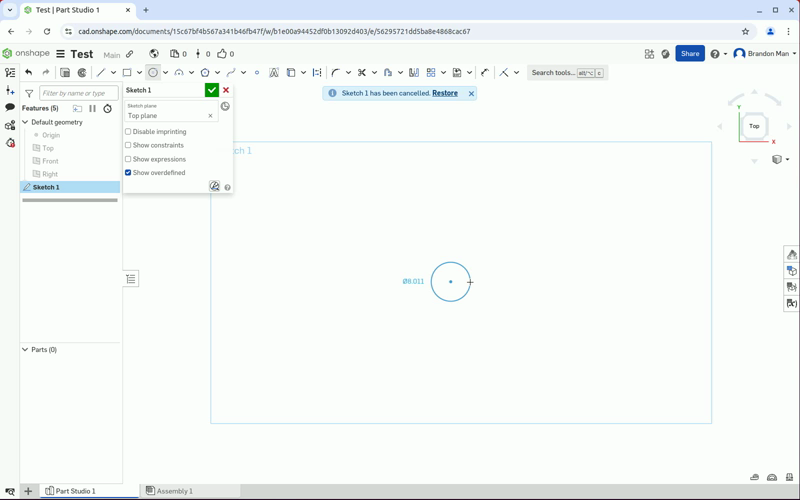
click(470, 281)
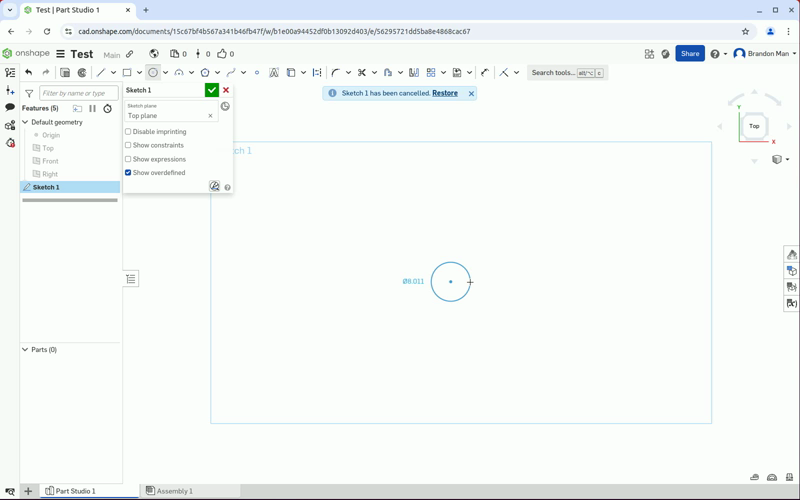
key(esc)
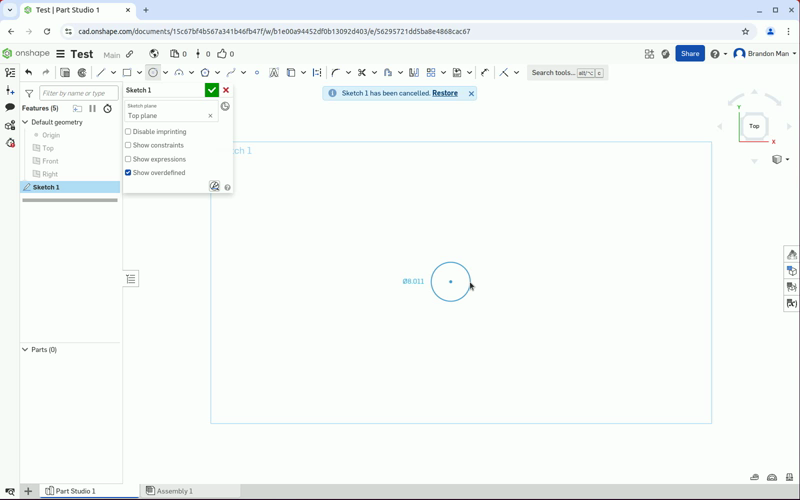
mouse_move(458, 274)
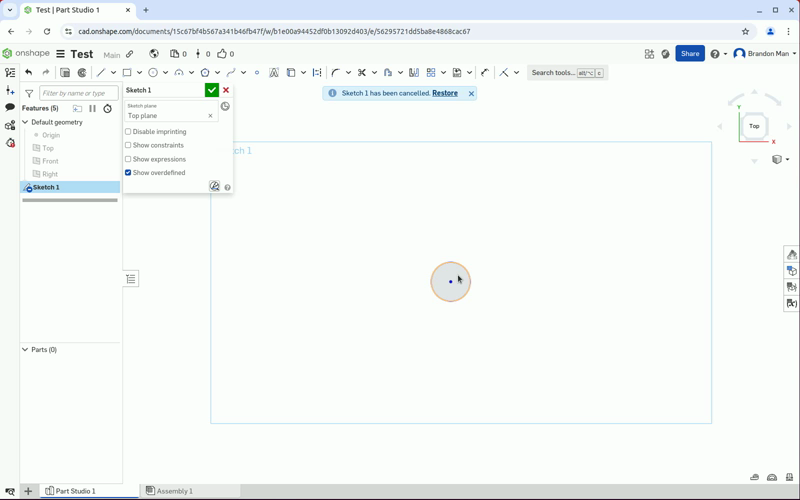
scroll(6)
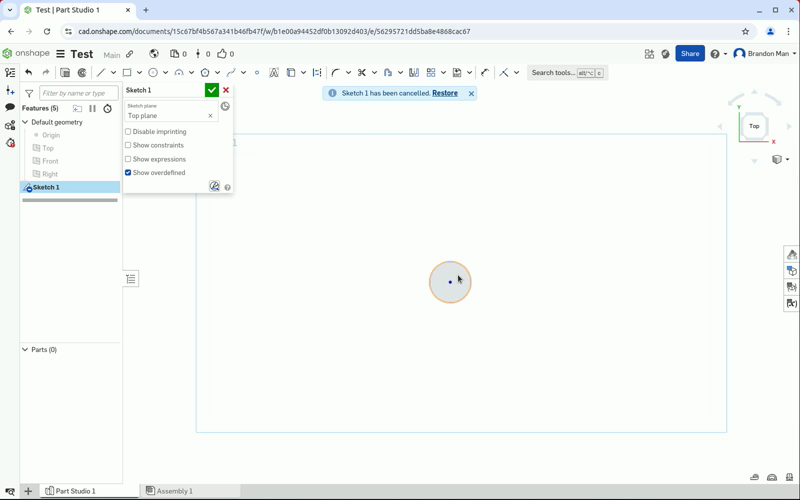
scroll(6)
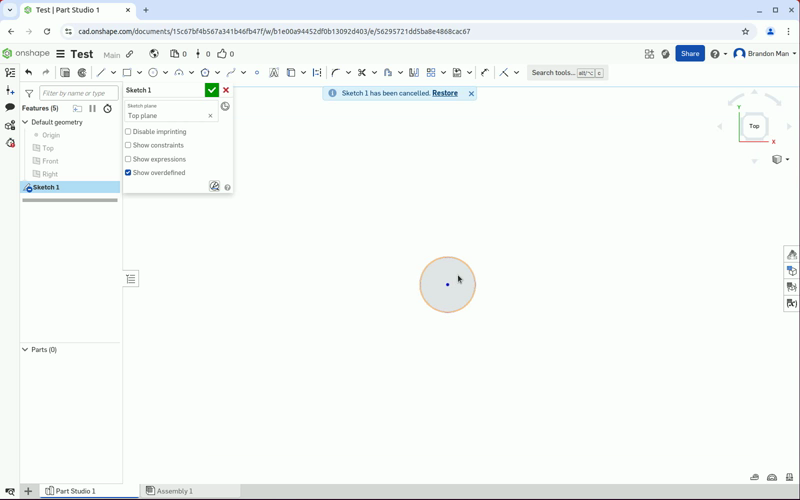
scroll(6)
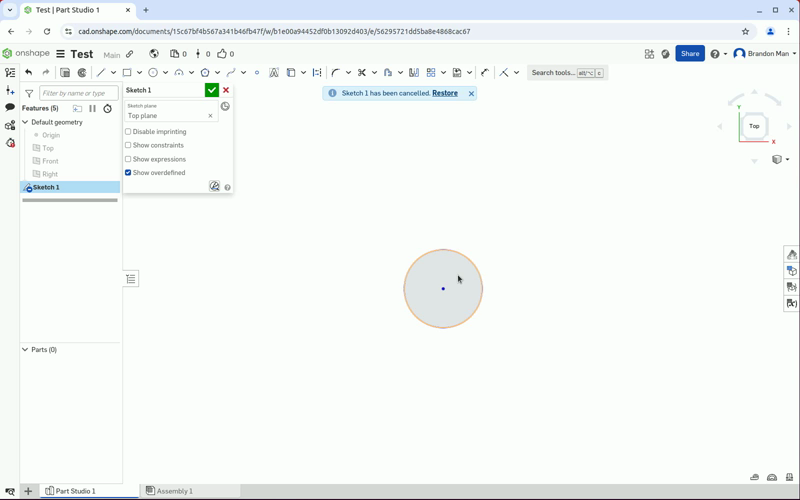
scroll(6)
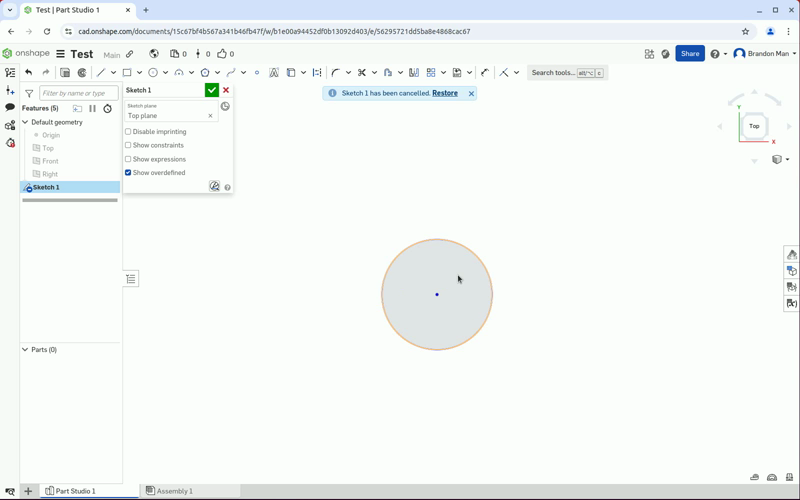
scroll(6)
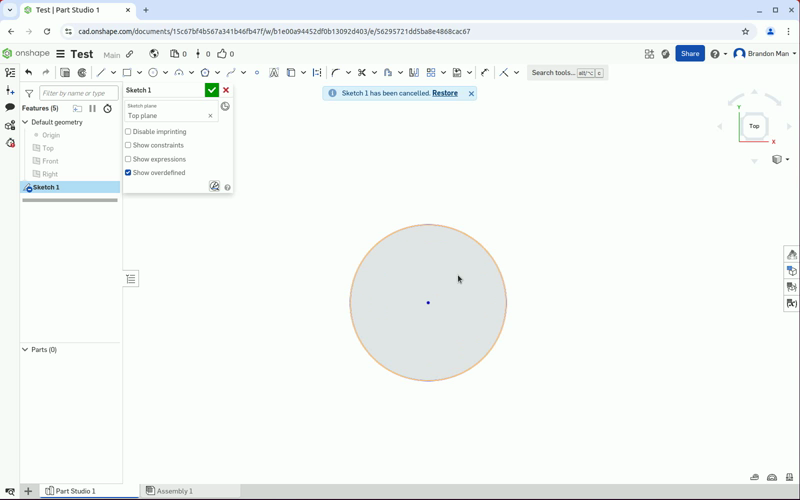
scroll(6)
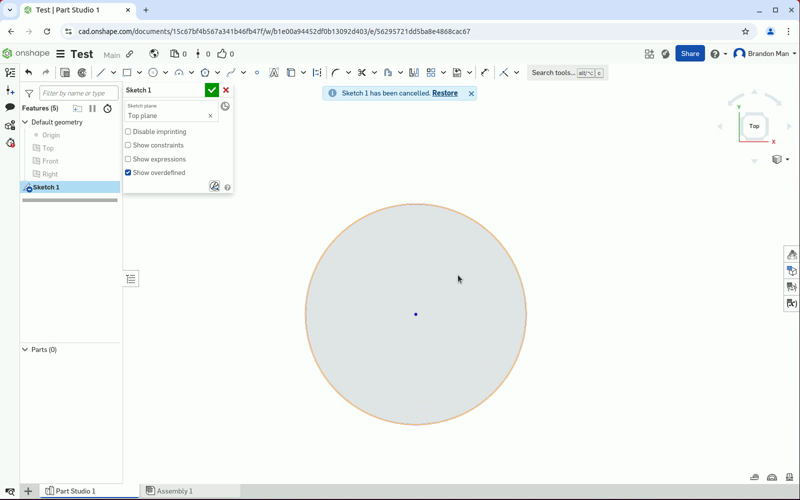
scroll(6)
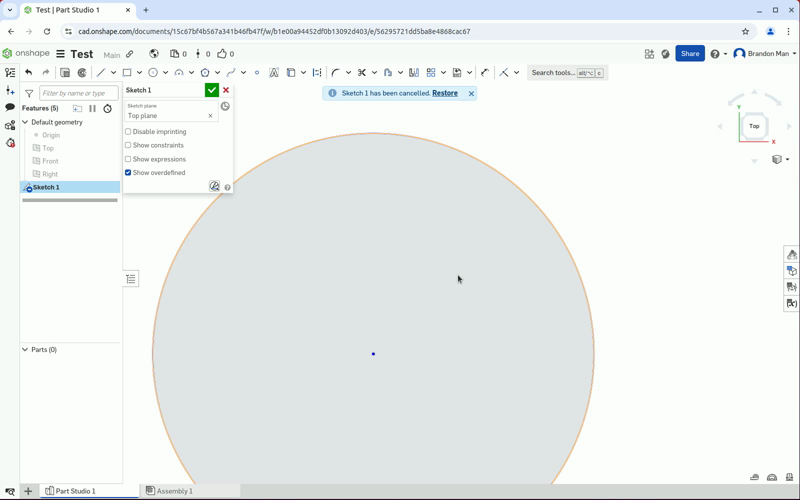
click(458, 274)
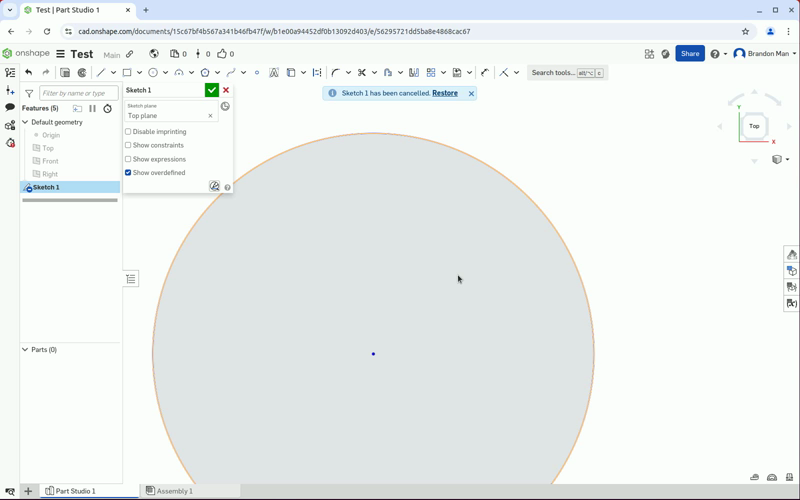
scroll(-6)
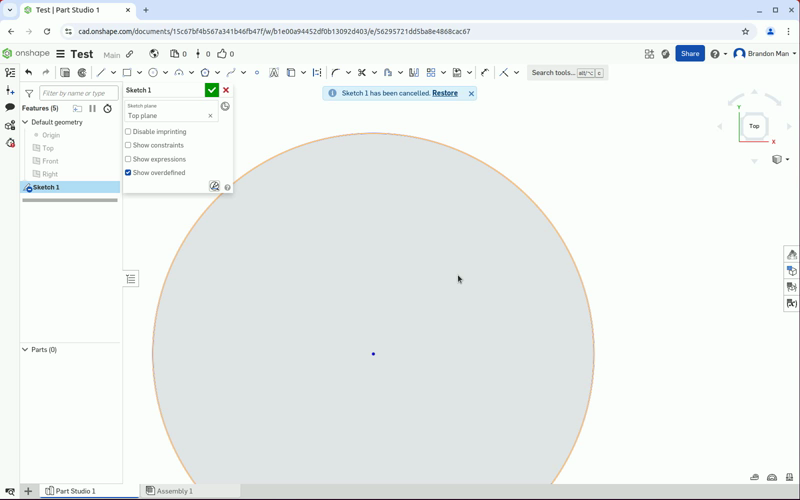
scroll(-6)
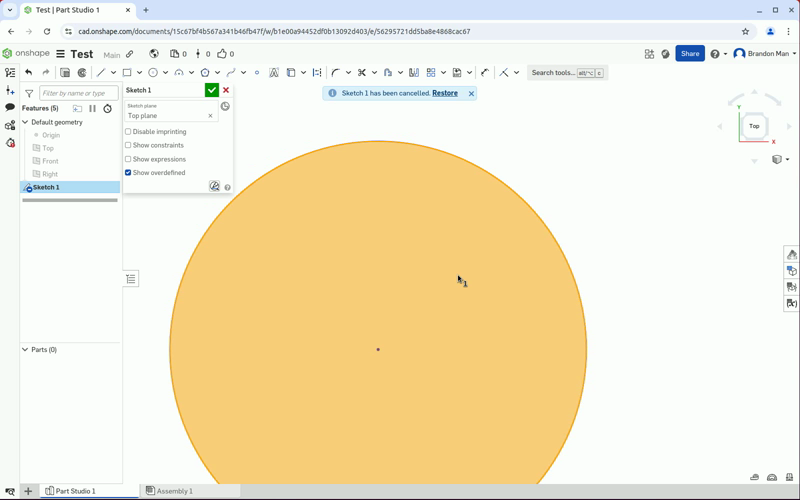
scroll(-6)
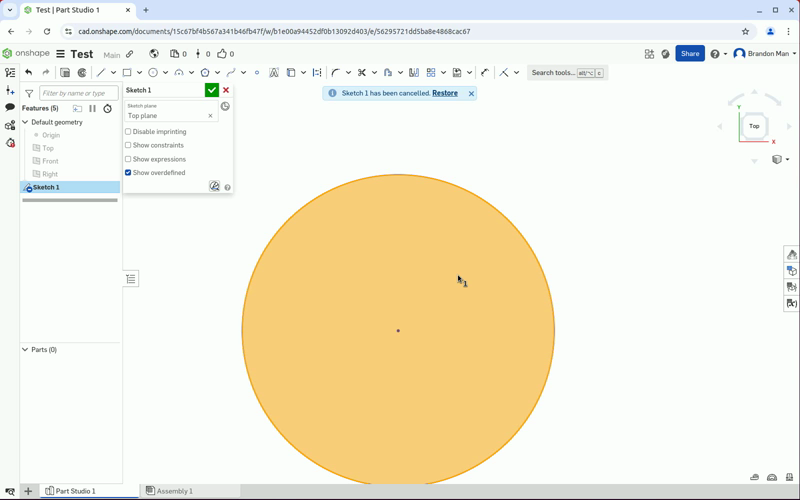
scroll(-6)
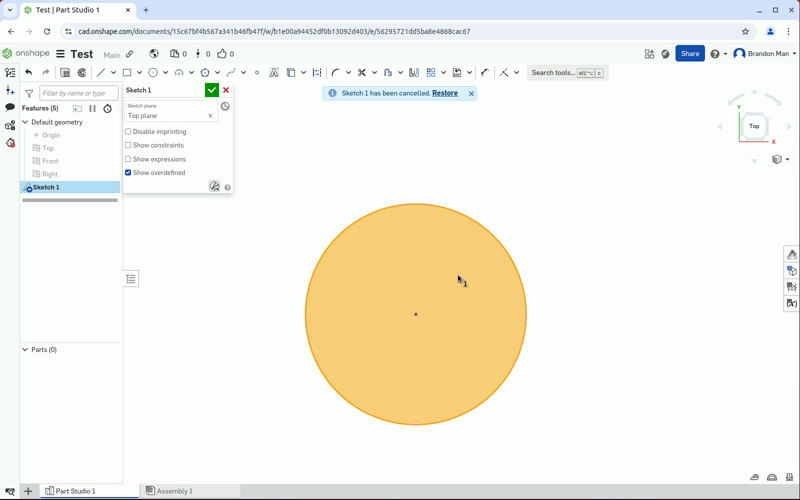
scroll(-6)
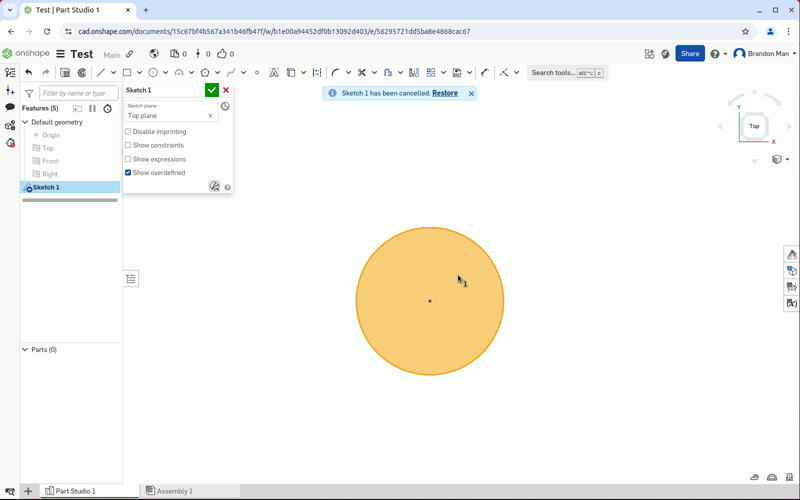
scroll(-6)
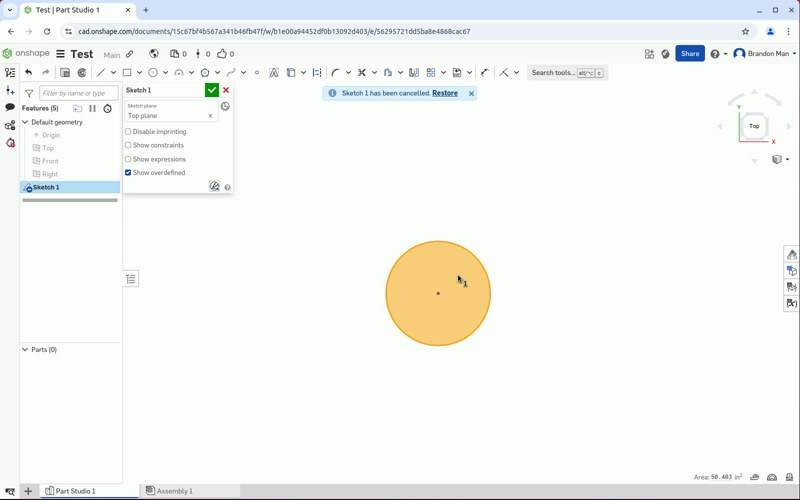
scroll(-6)
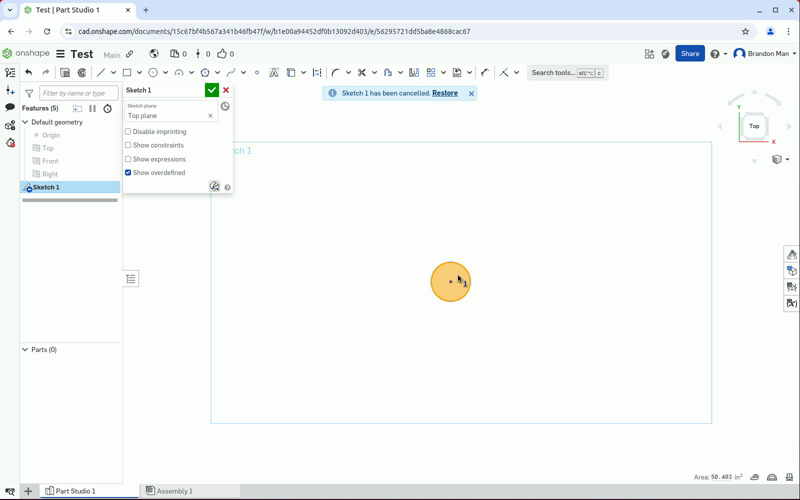
mouse_move(73, 352)
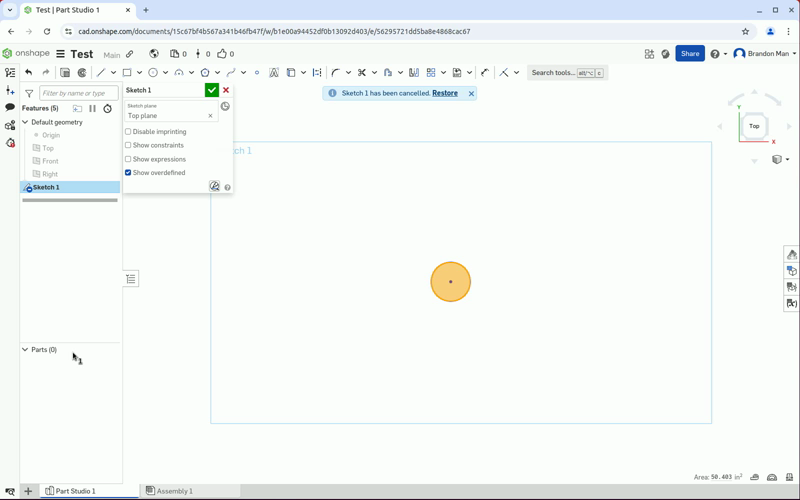
key(shift+y)
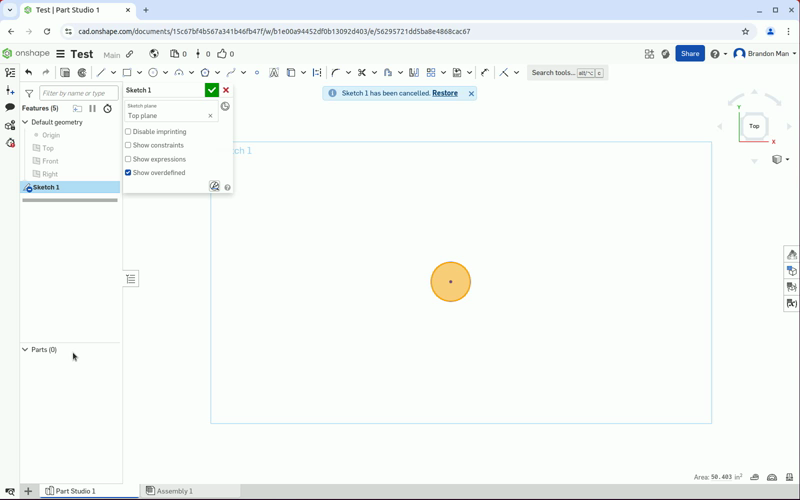
key(shift+e)
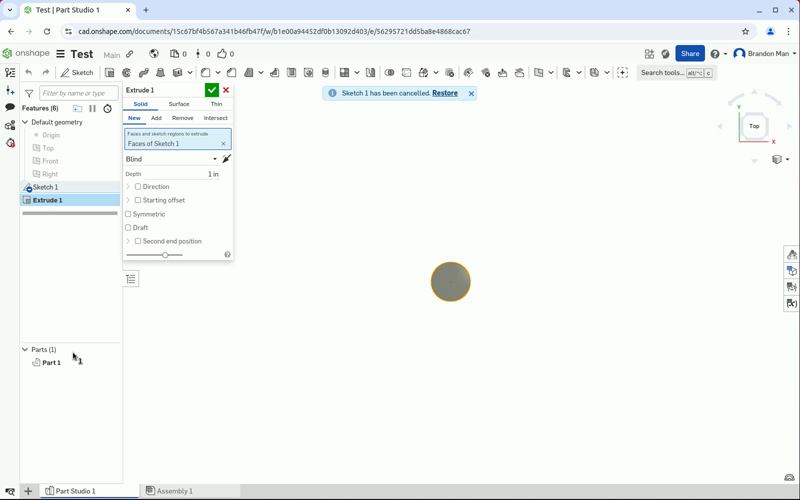
mouse_move(143, 106)
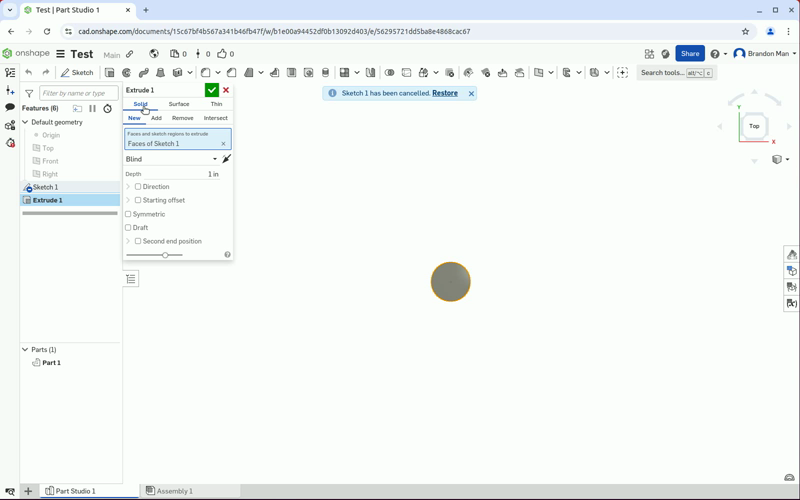
click(143, 106)
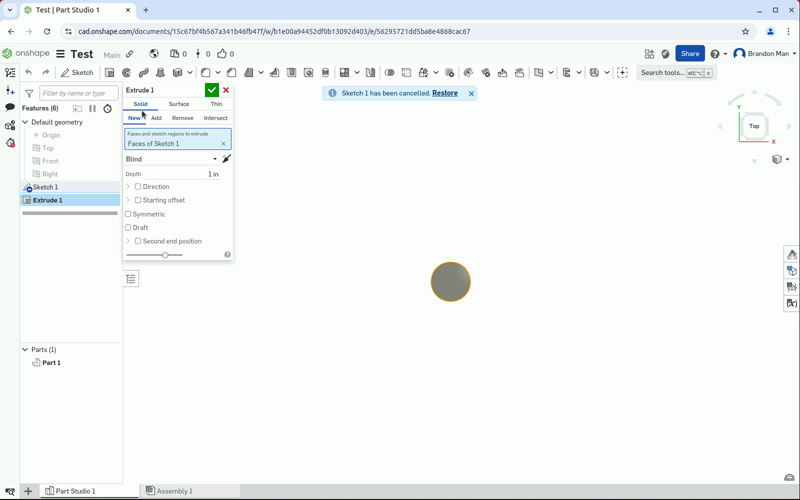
mouse_move(137, 120)
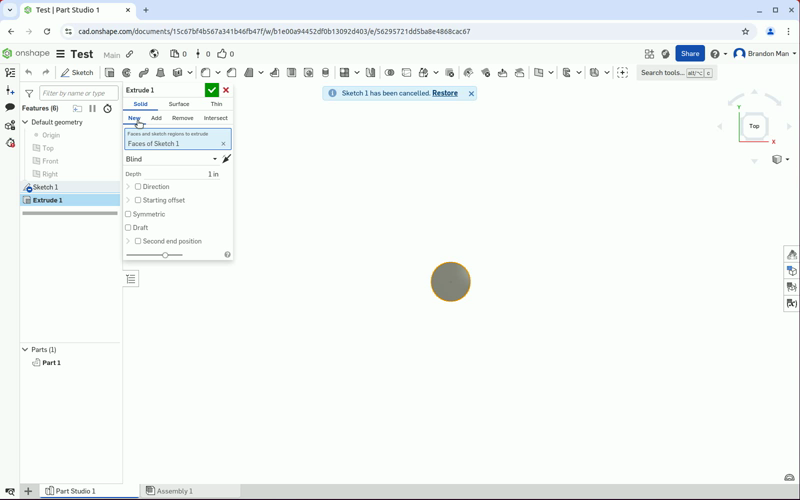
click(137, 120)
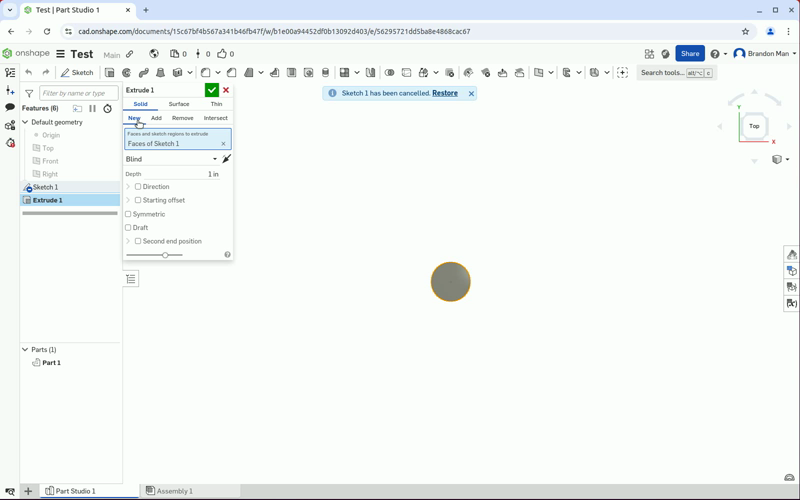
key(tab, 4)
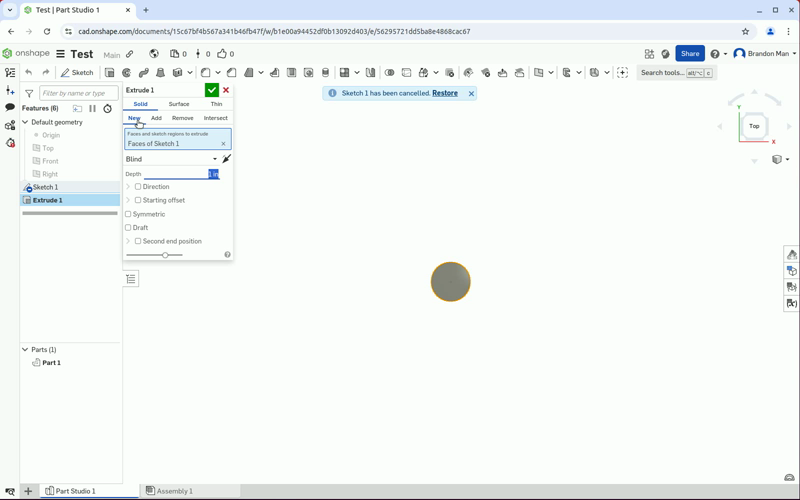
text(23.108)
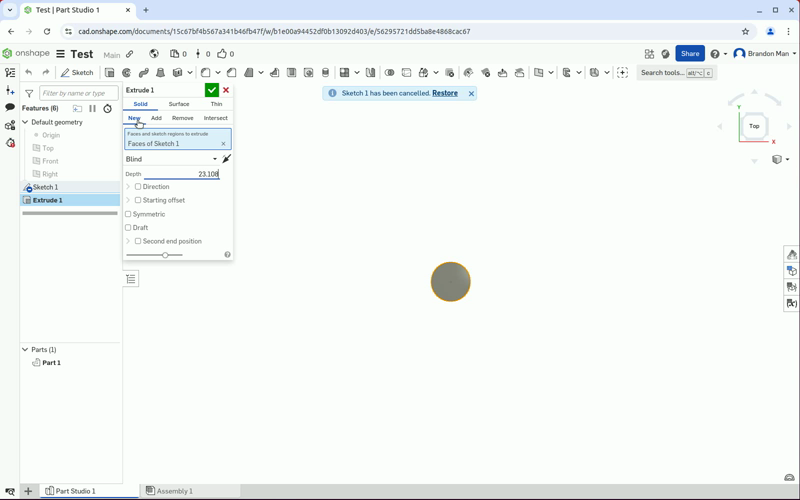
key(enter)
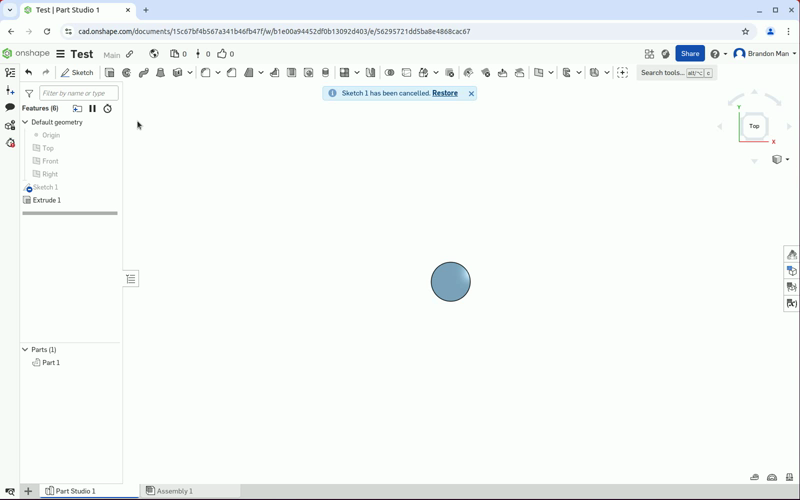
key(shift+h)
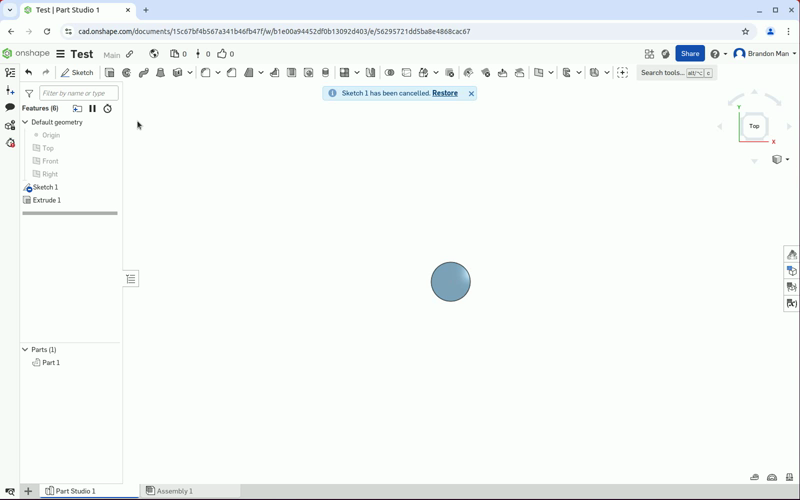
key(shift+h)
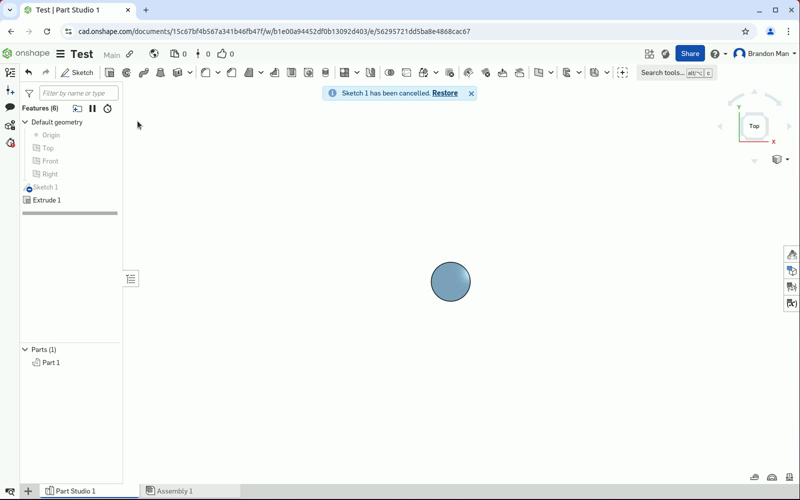
mouse_move(73, 189)
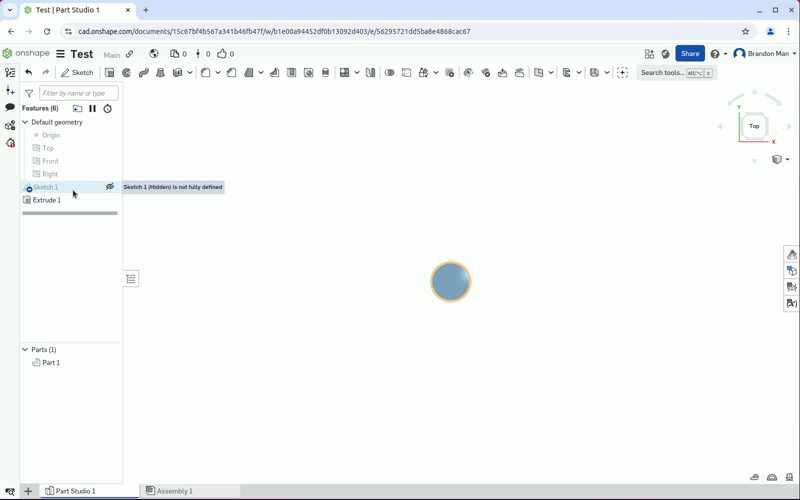
click(73, 189)
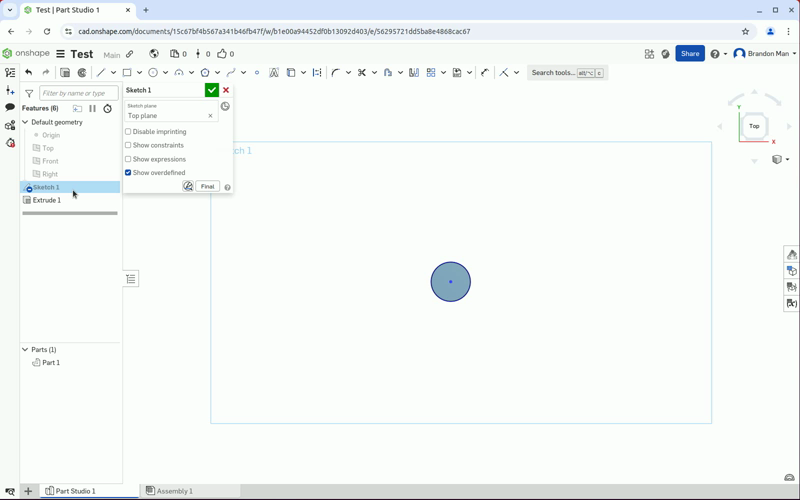
mouse_move(229, 92)
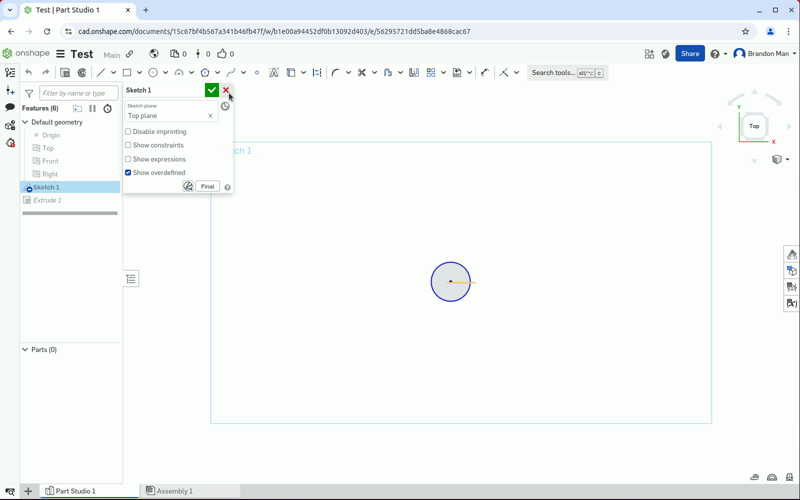
click(229, 92)
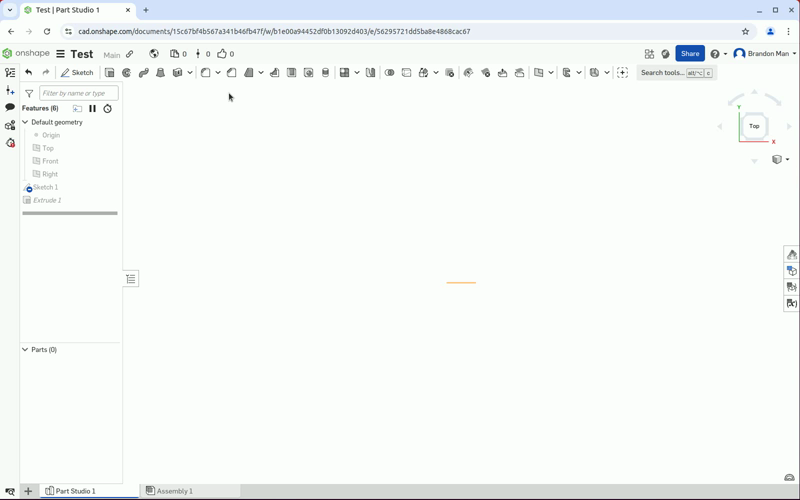
mouse_move(541, 75)
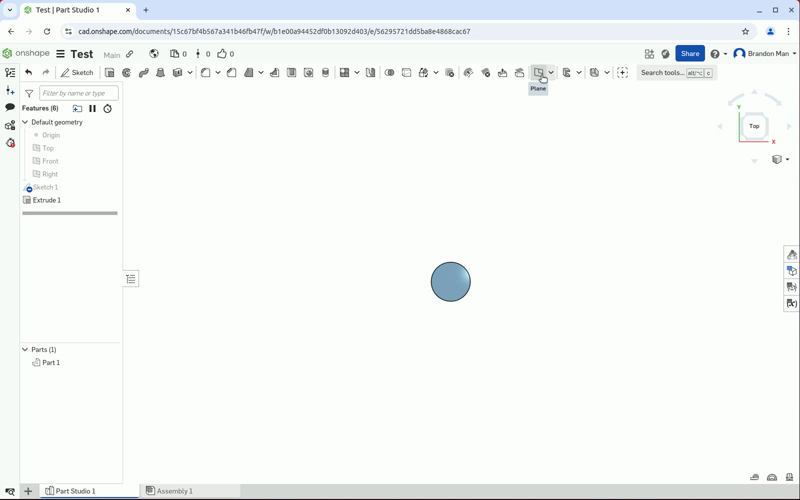
click(541, 75)
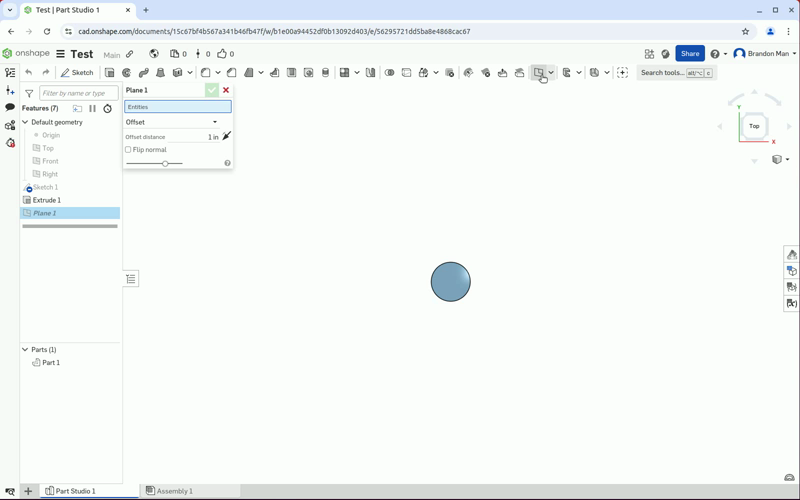
mouse_move(73, 150)
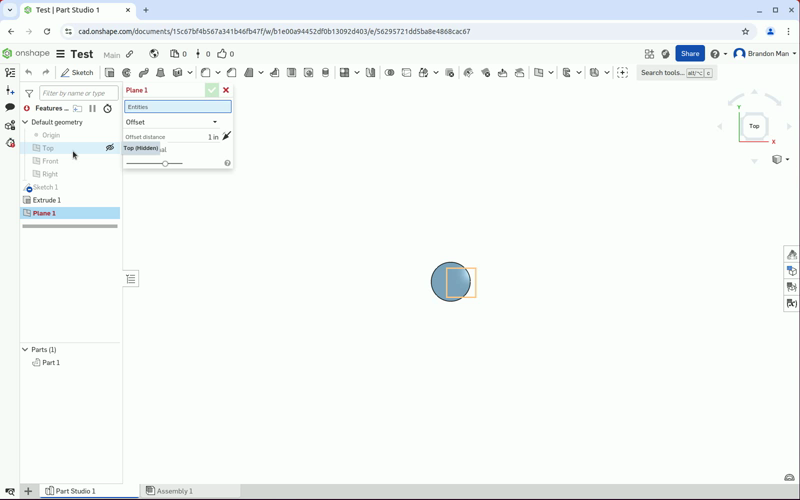
click(73, 150)
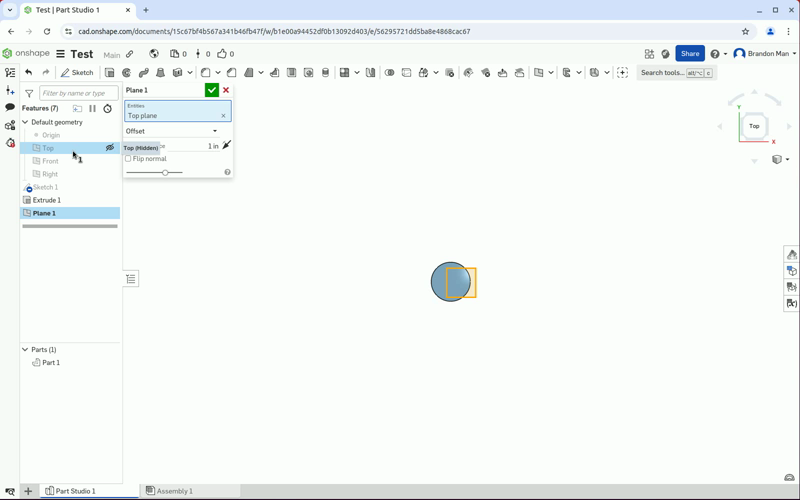
key(tab, 2)
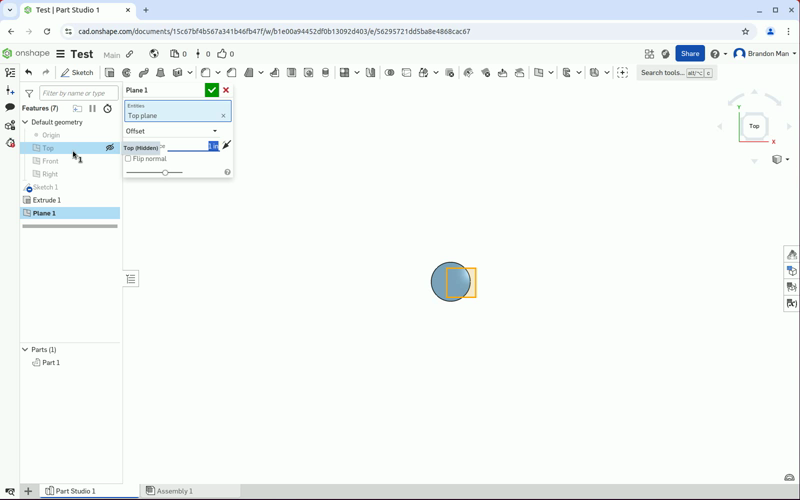
text(23.108)
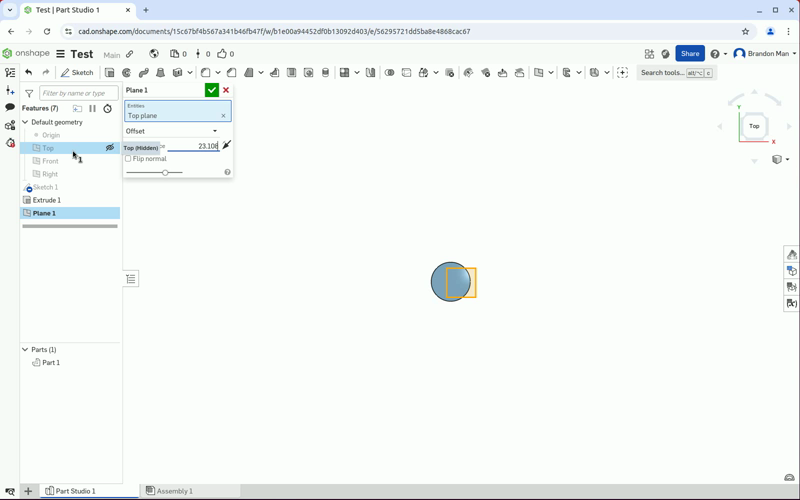
key(enter, 2)
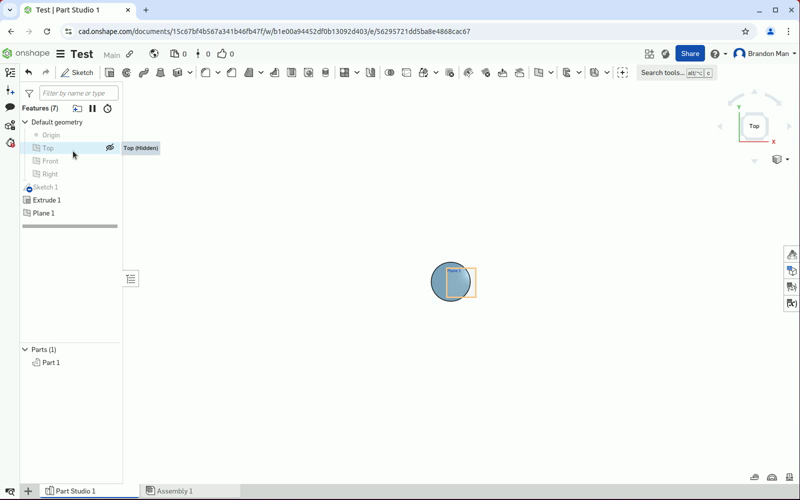
key(shift+s)
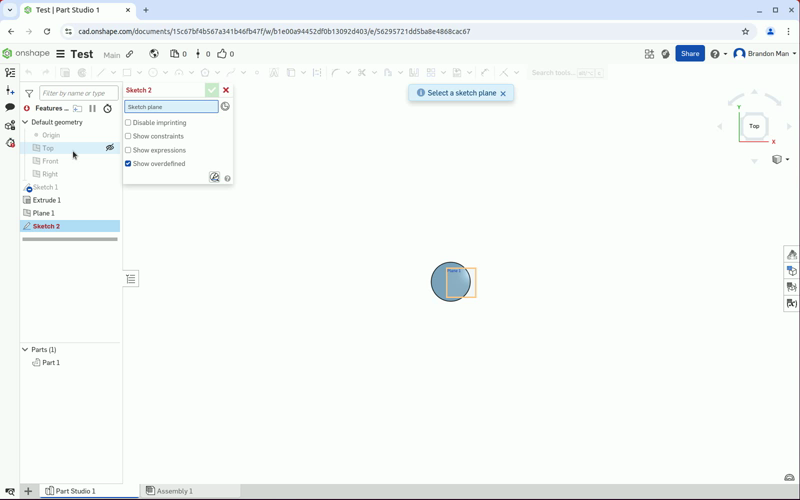
mouse_move(73, 215)
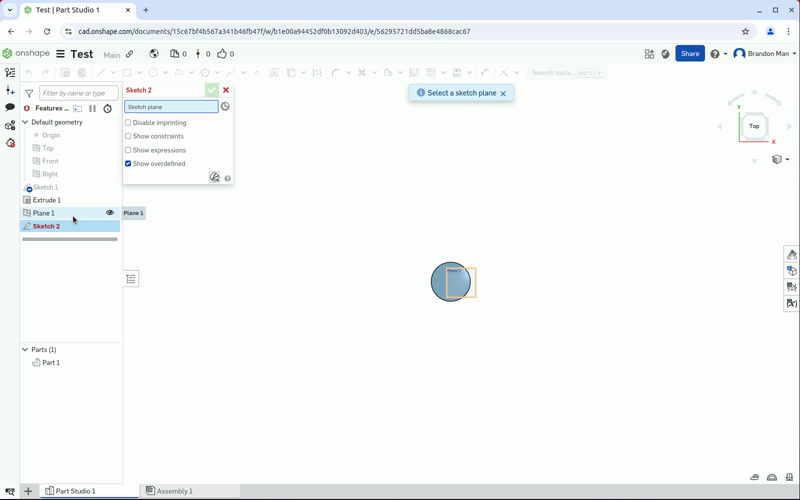
click(73, 215)
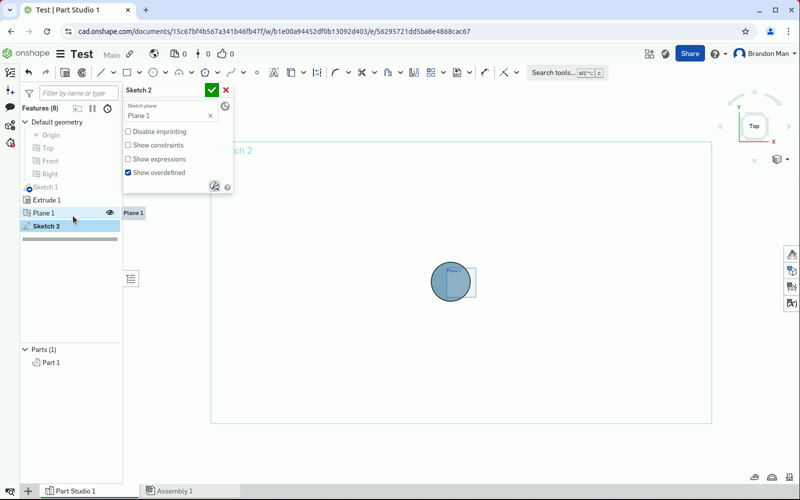
mouse_move(73, 352)
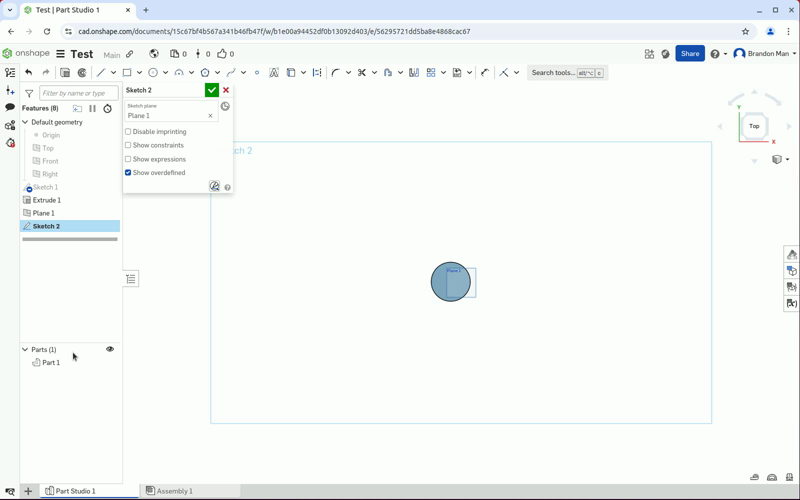
key(y)
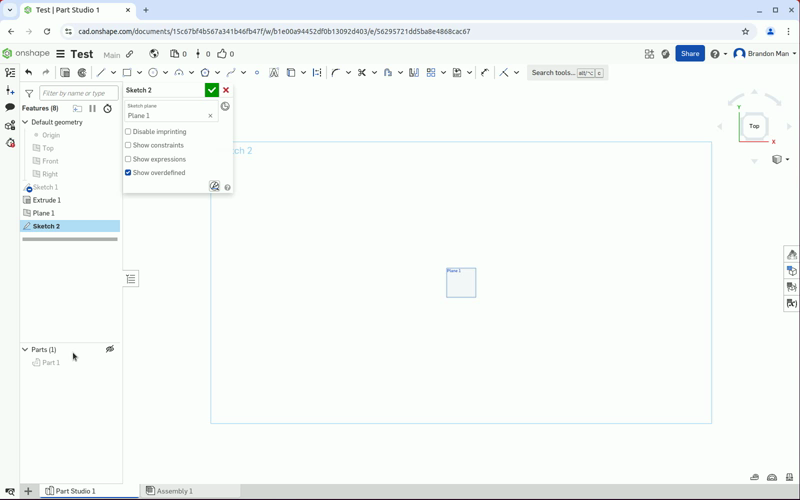
key(c)
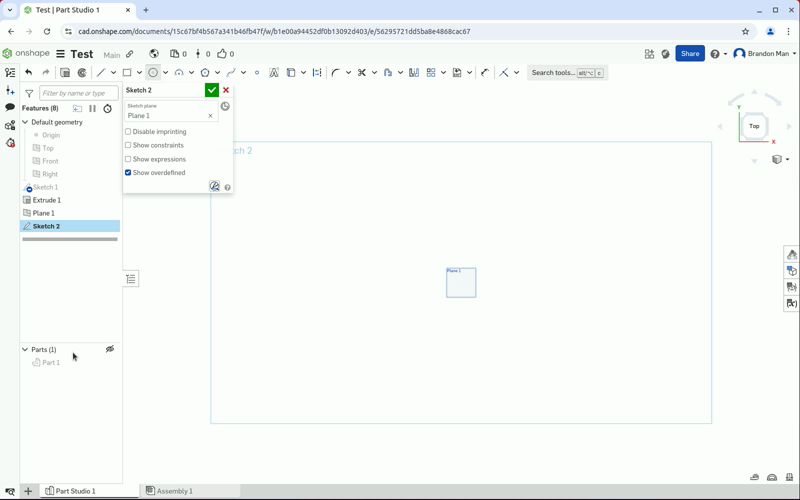
key_down(shift)
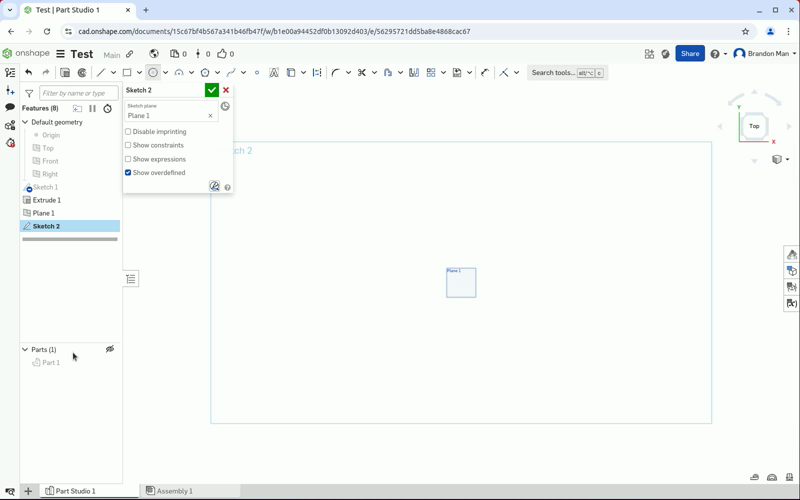
mouse_move(451, 281)
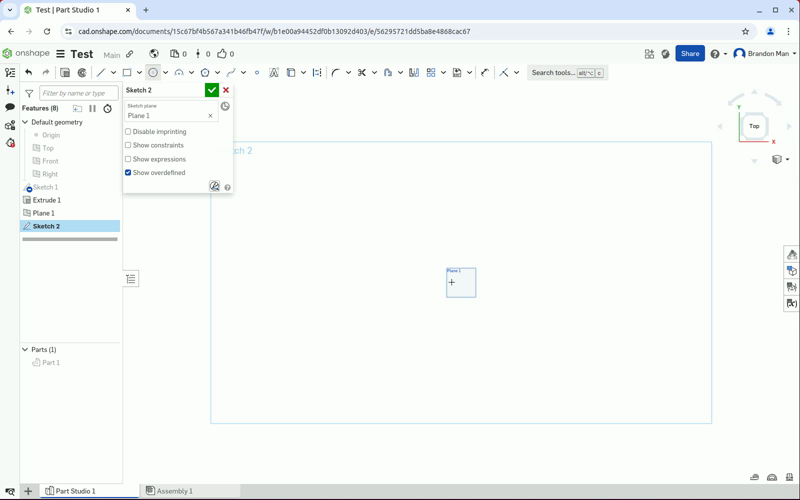
click(451, 281)
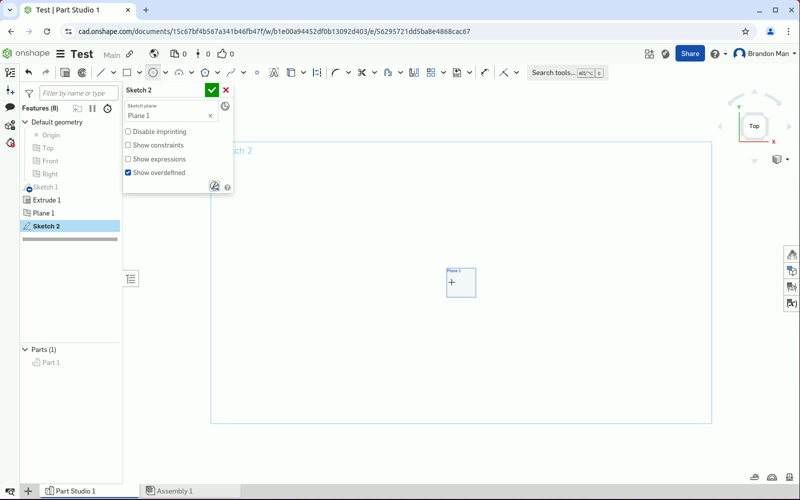
key_up(shift)
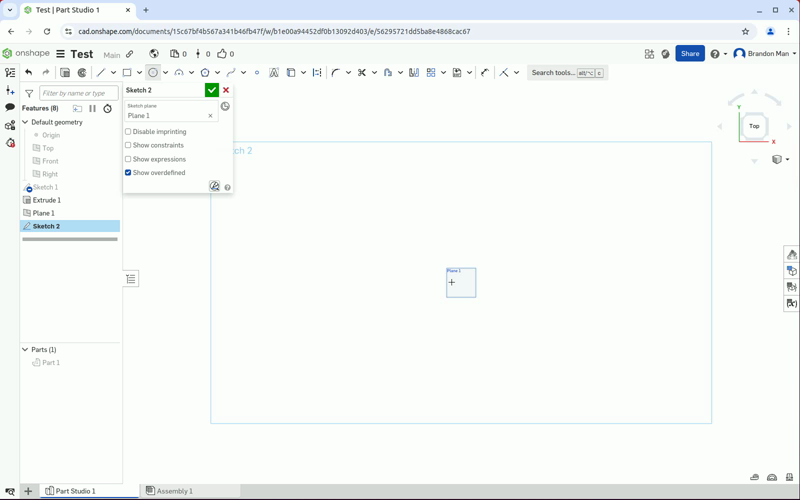
mouse_move(462, 281)
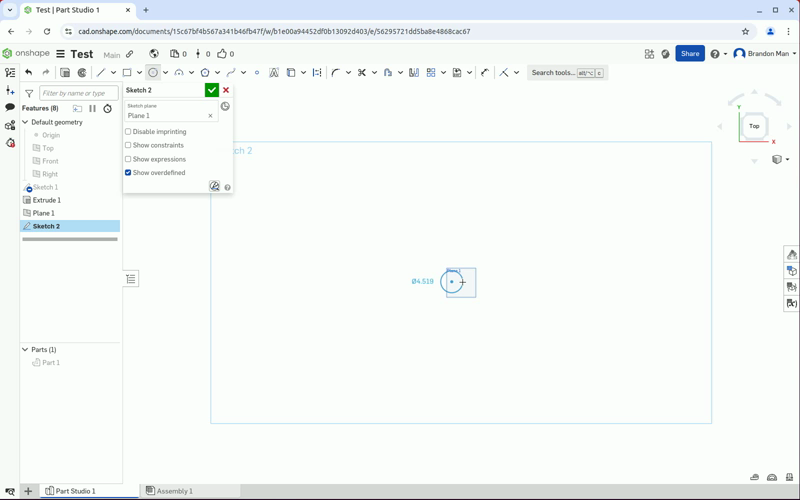
click(462, 281)
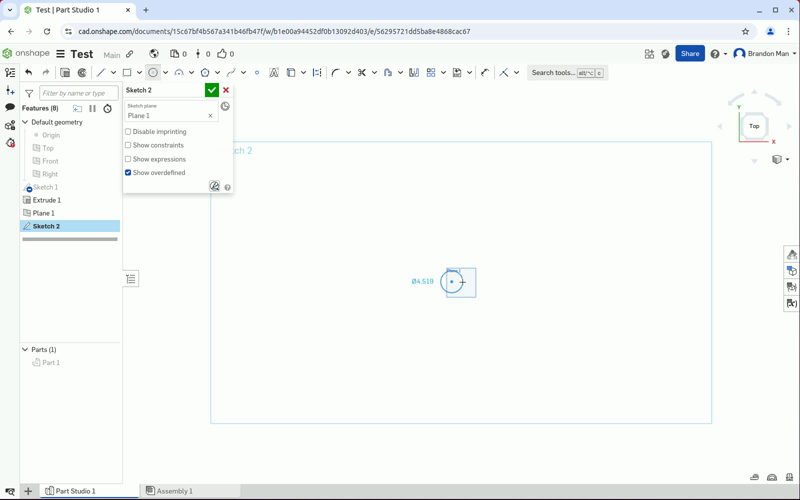
key(esc)
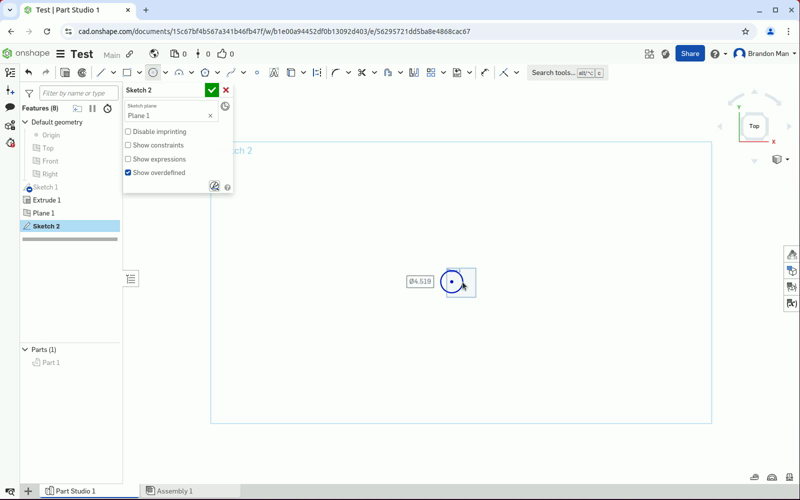
mouse_move(460, 275)
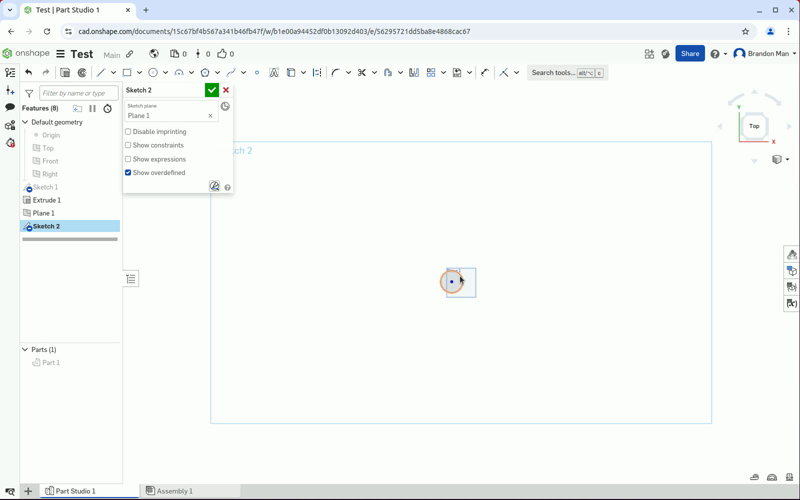
scroll(6)
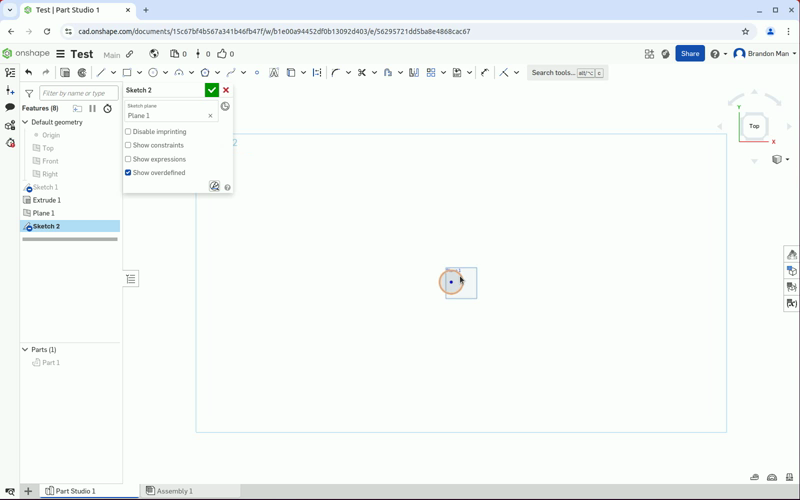
scroll(6)
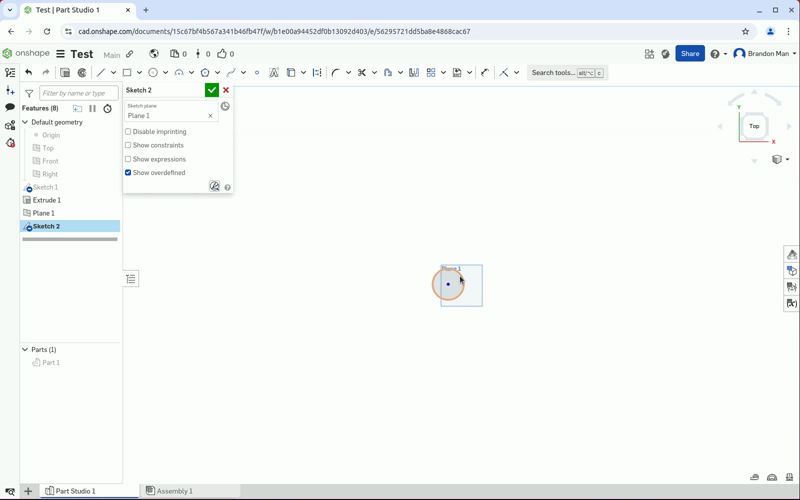
scroll(6)
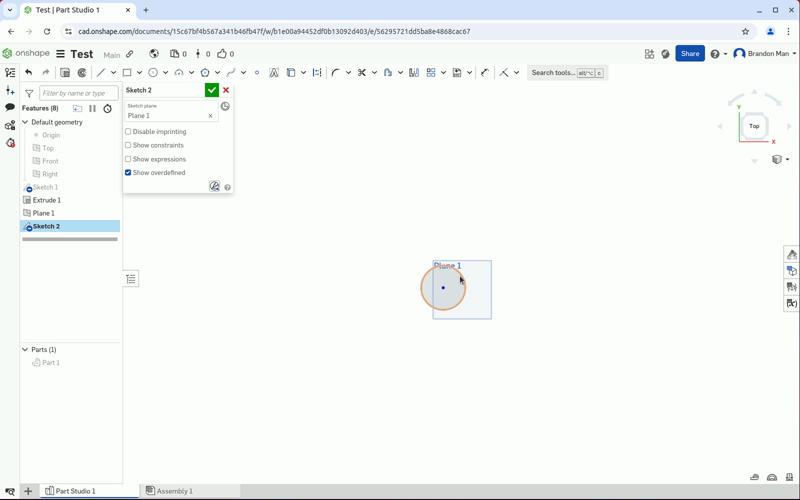
scroll(6)
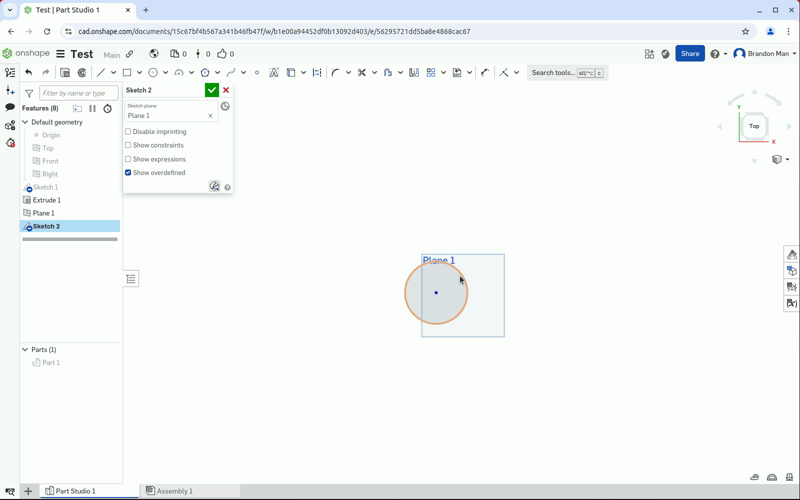
scroll(6)
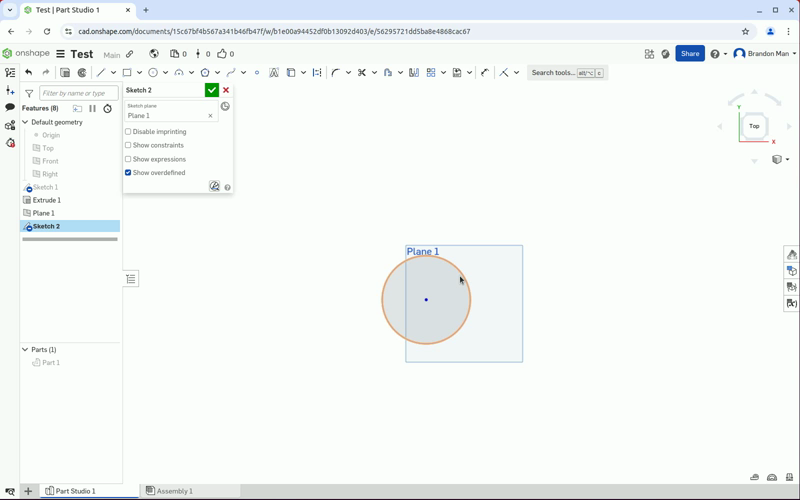
scroll(6)
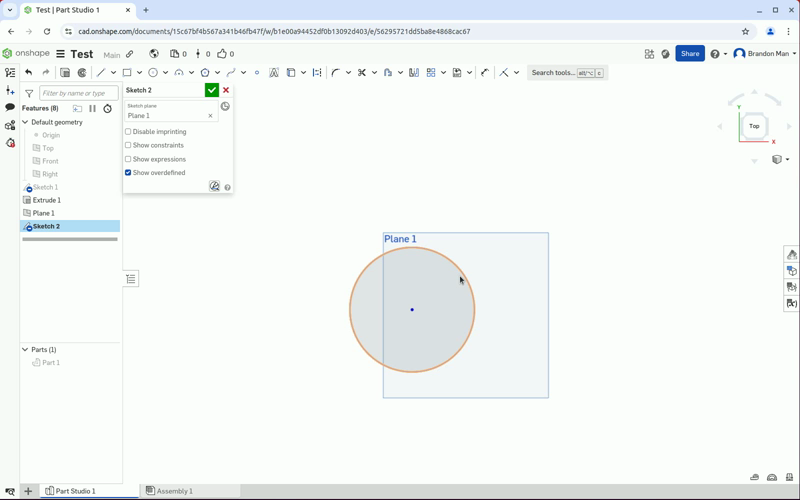
scroll(6)
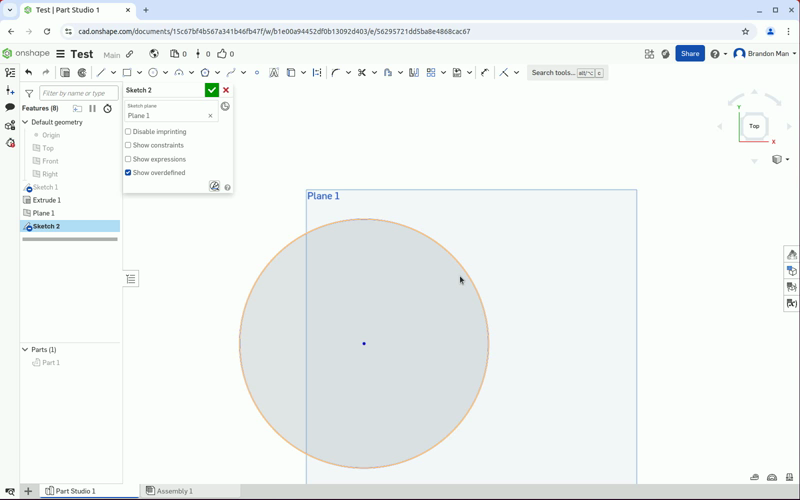
click(460, 275)
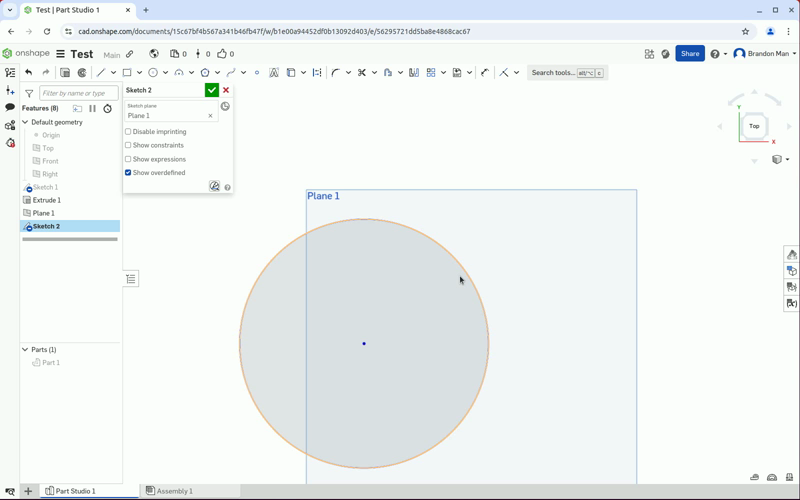
scroll(-6)
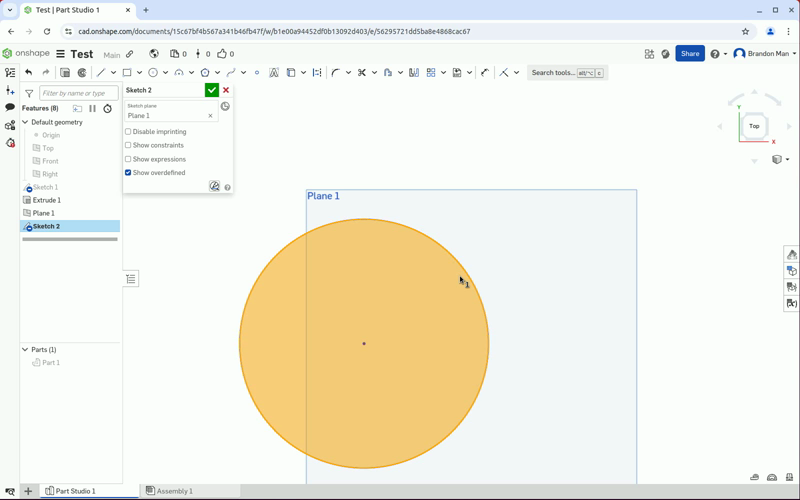
scroll(-6)
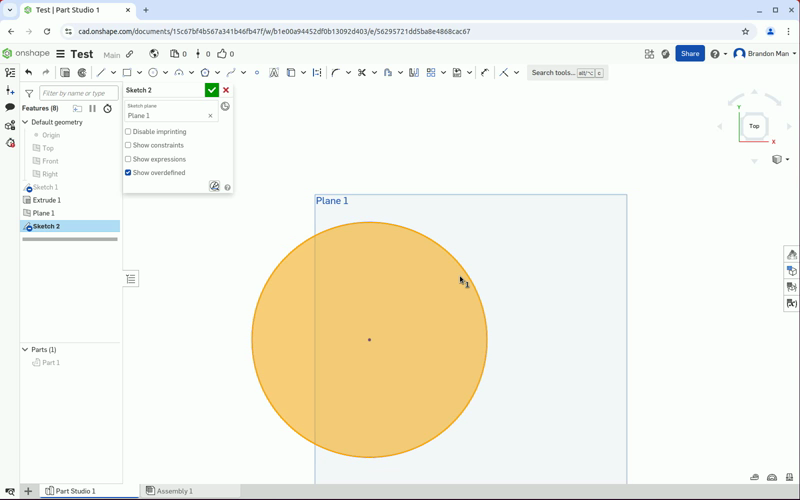
scroll(-6)
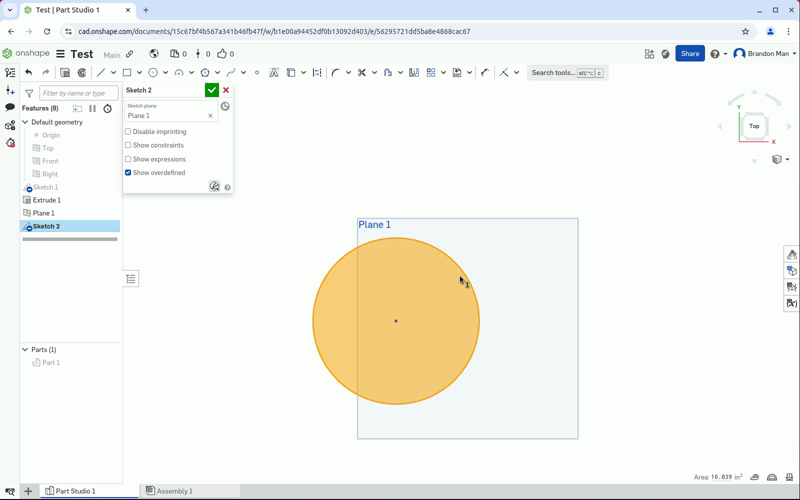
scroll(-6)
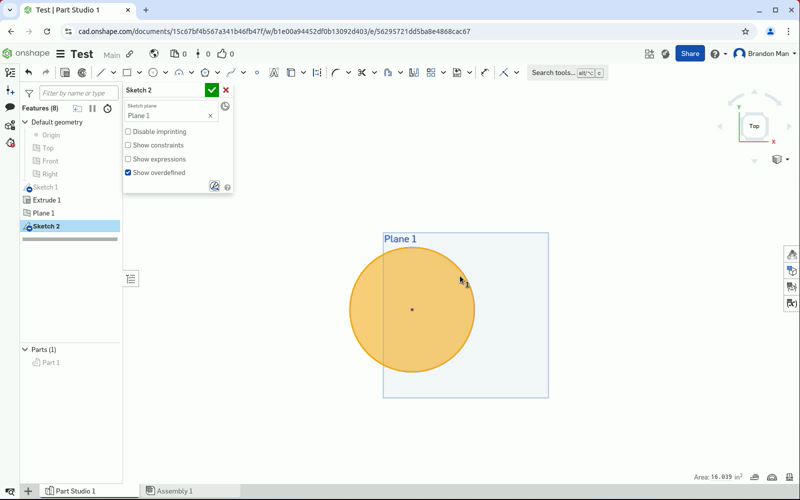
scroll(-6)
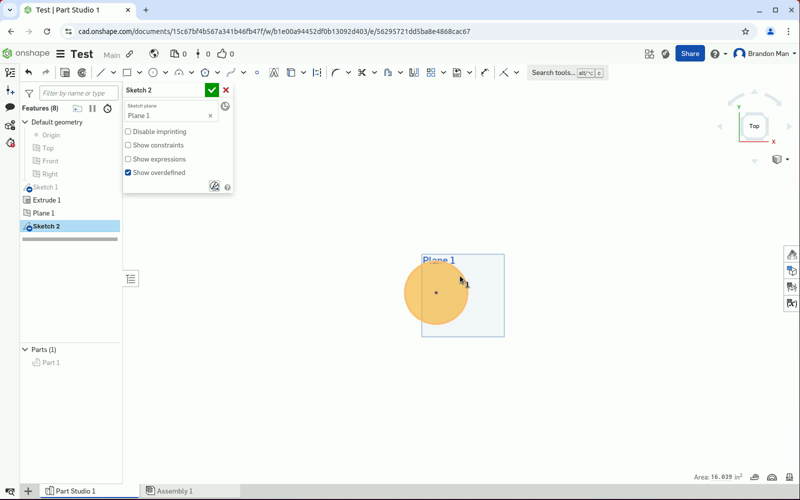
scroll(-6)
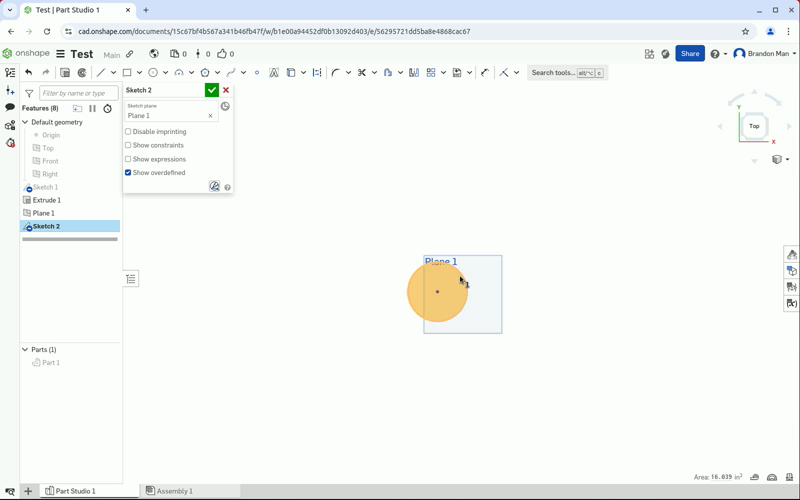
scroll(-6)
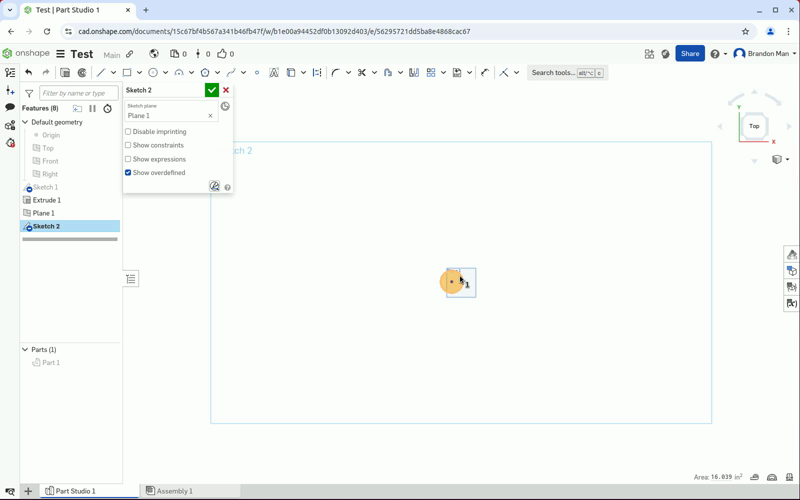
mouse_move(73, 352)
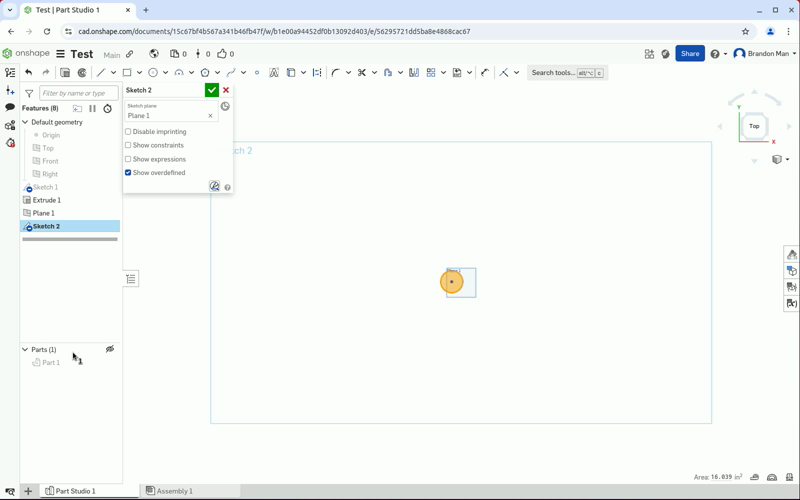
key(shift+y)
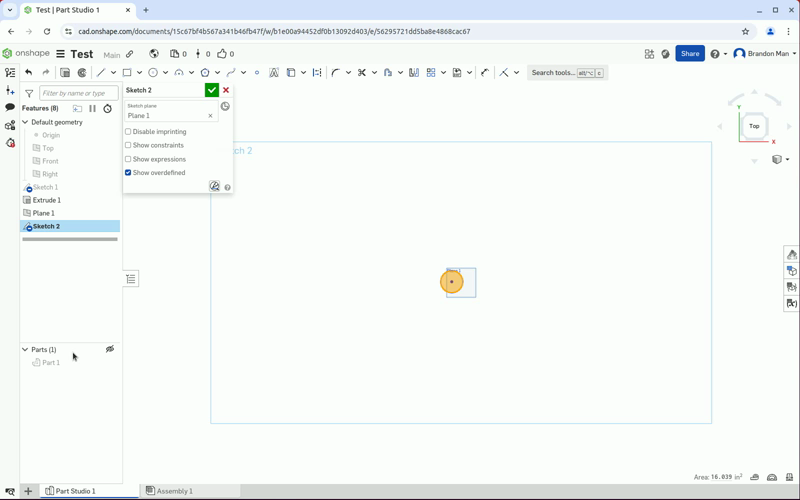
key(shift+e)
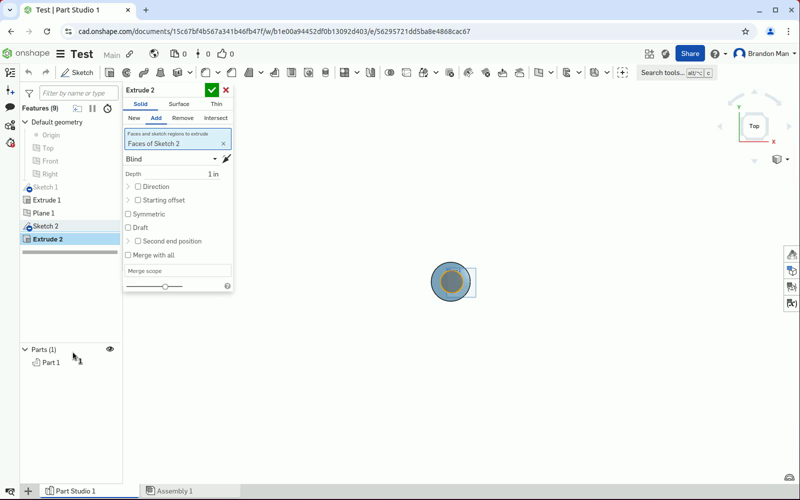
mouse_move(143, 106)
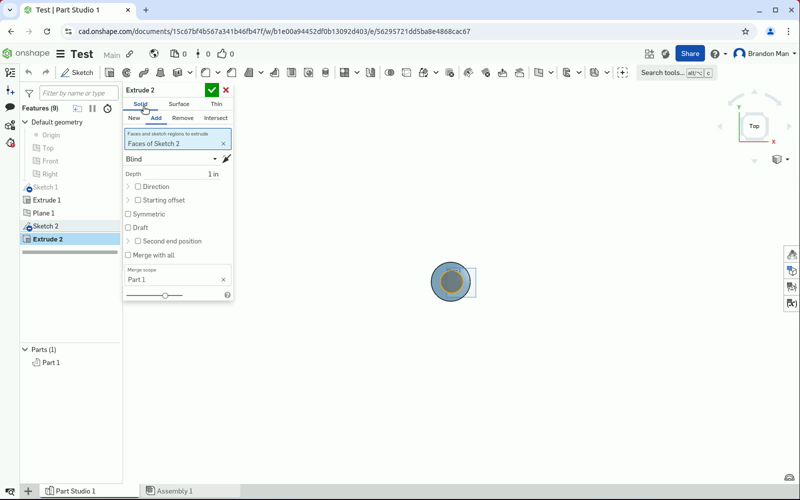
click(143, 106)
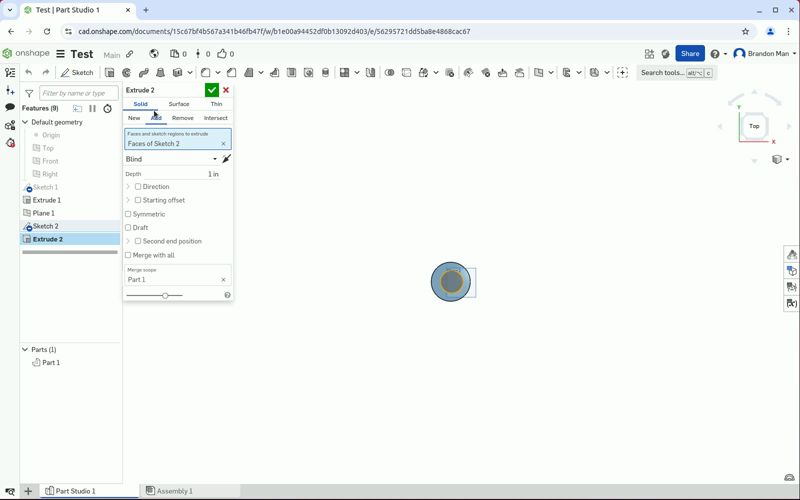
mouse_move(186, 120)
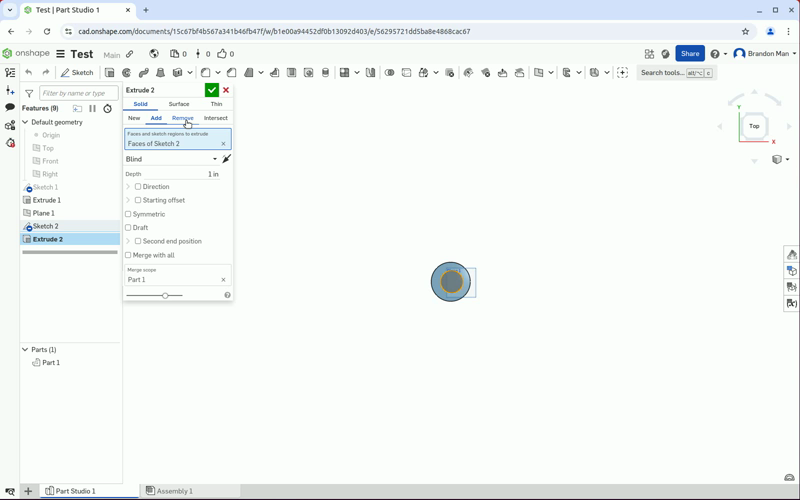
click(186, 120)
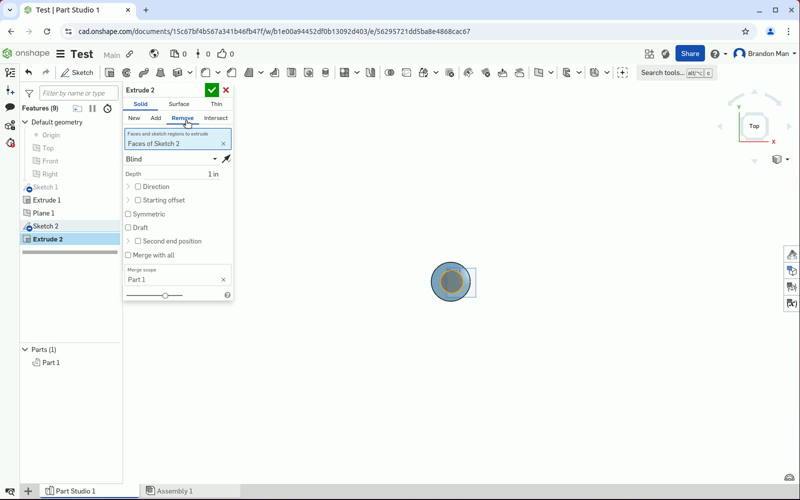
key(tab, 4)
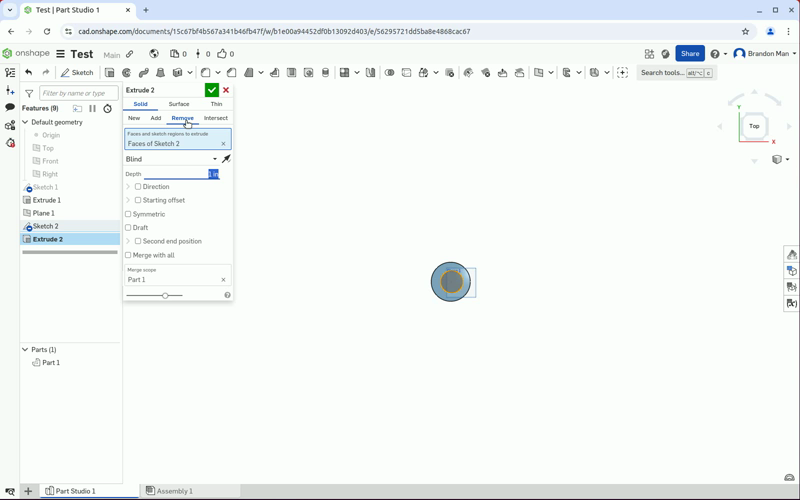
text(21.664)
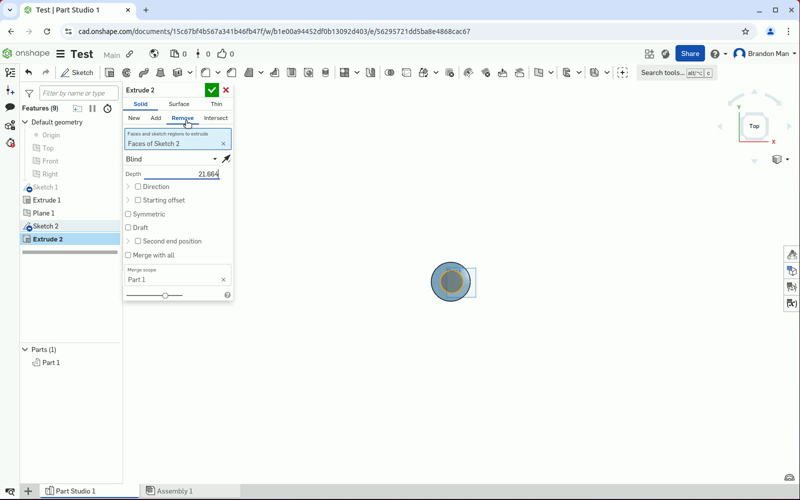
key(tab, 6)
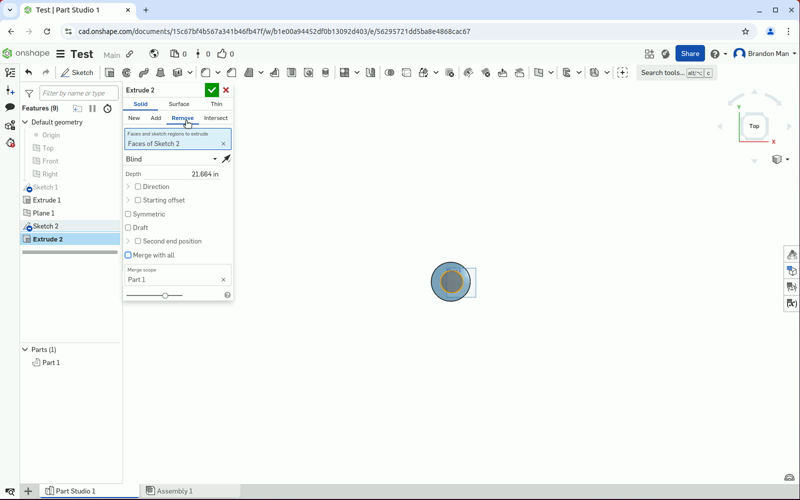
key(space)
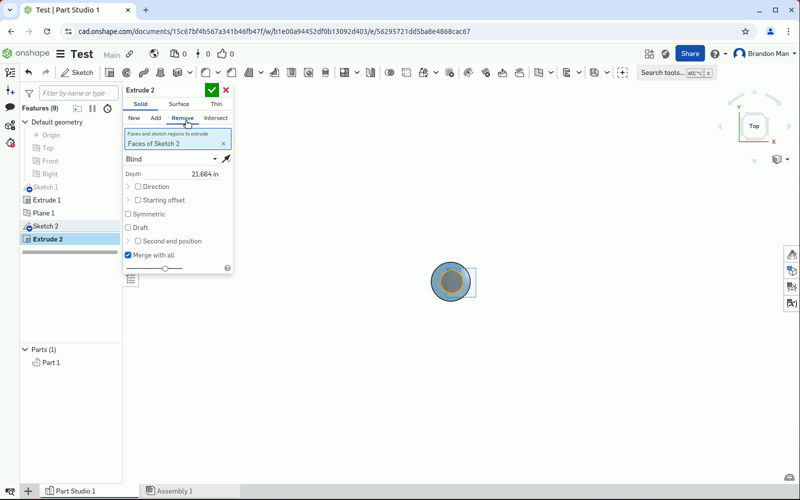
key(enter)
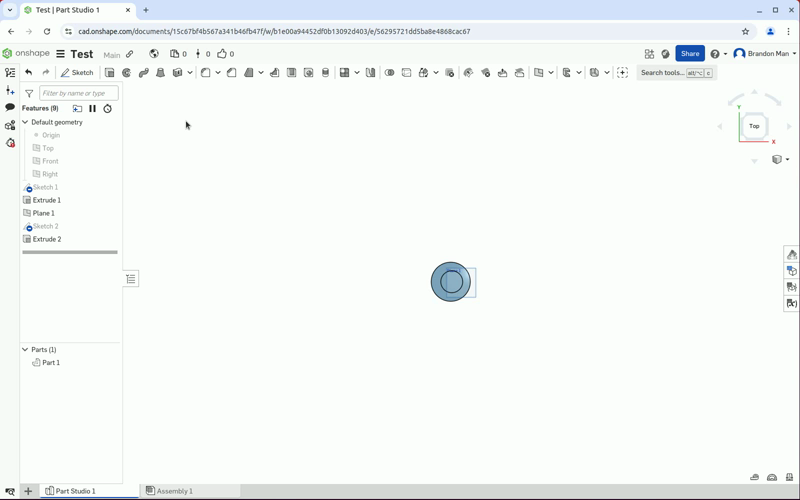
key(shift+h)
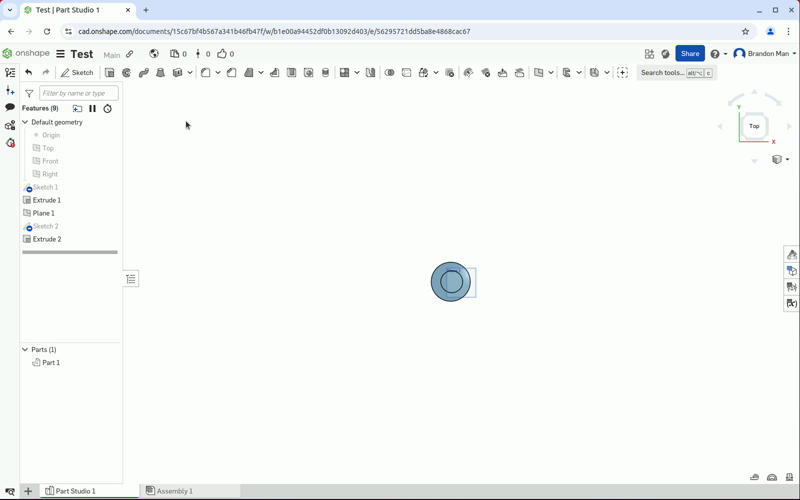
key(shift+h)
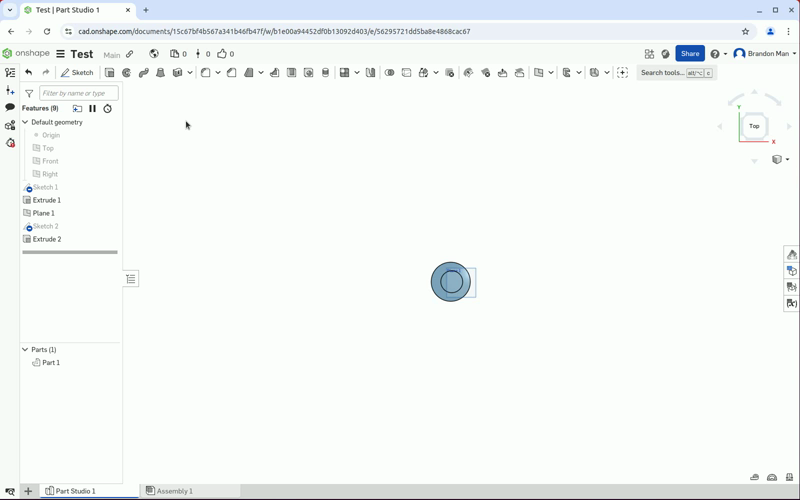
mouse_move(73, 189)
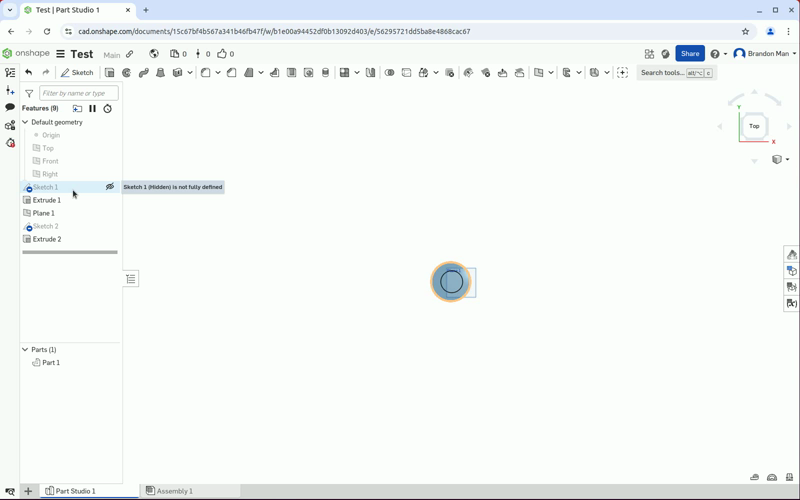
click(73, 189)
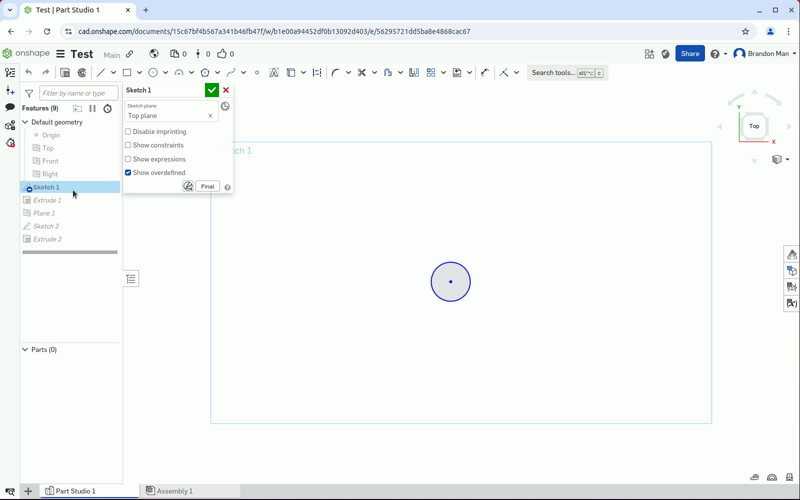
mouse_move(229, 92)
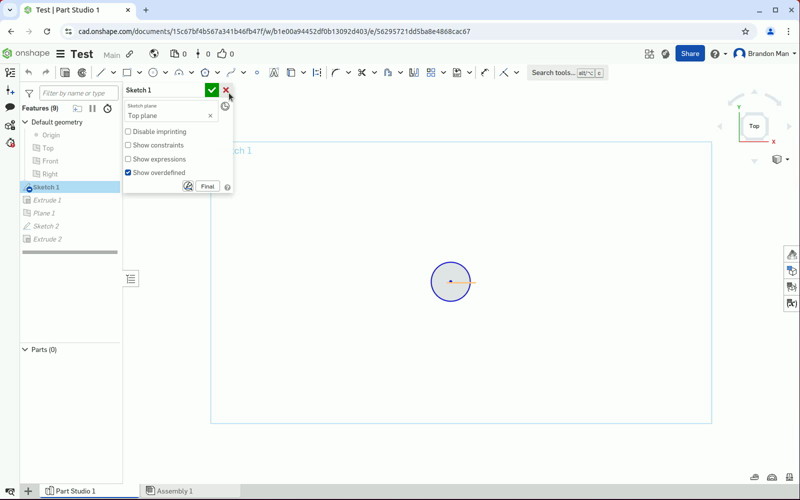
click(229, 92)
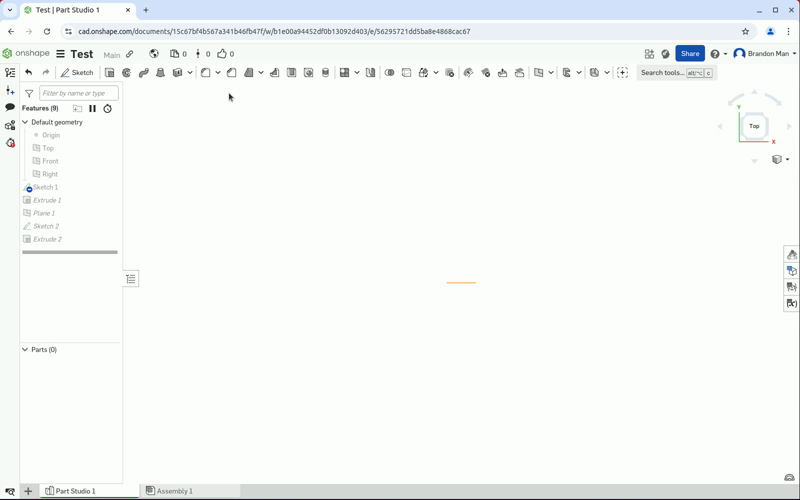
mouse_move(73, 352)
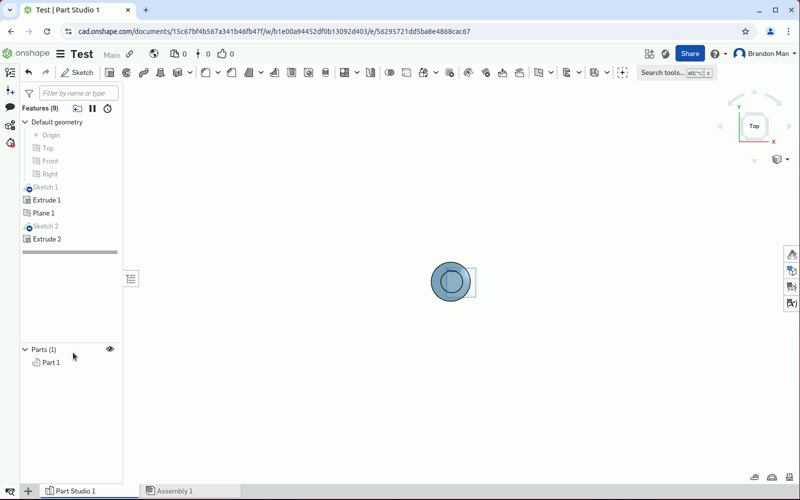
key(y)
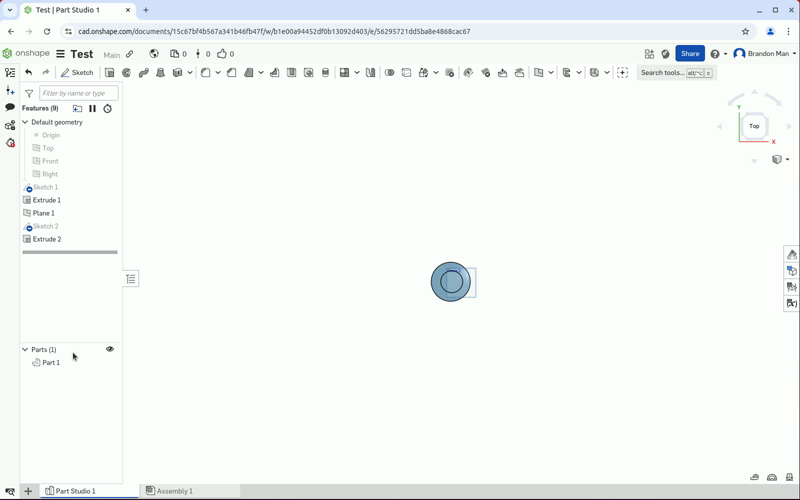
key(shift+p)
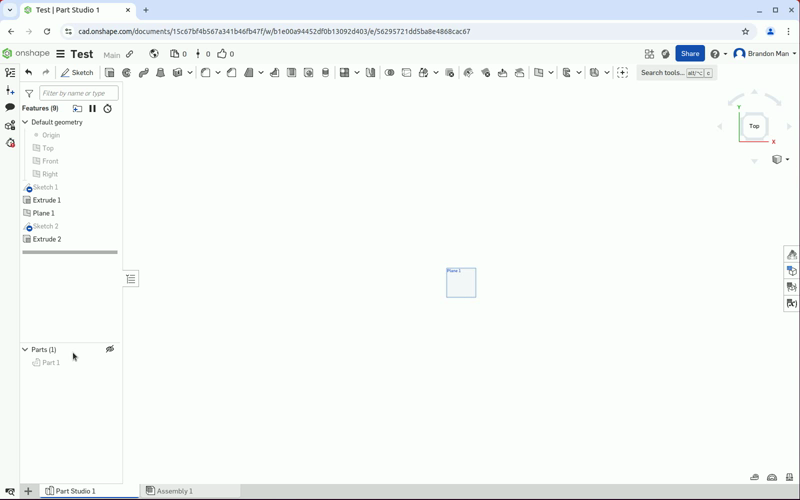
key(space)
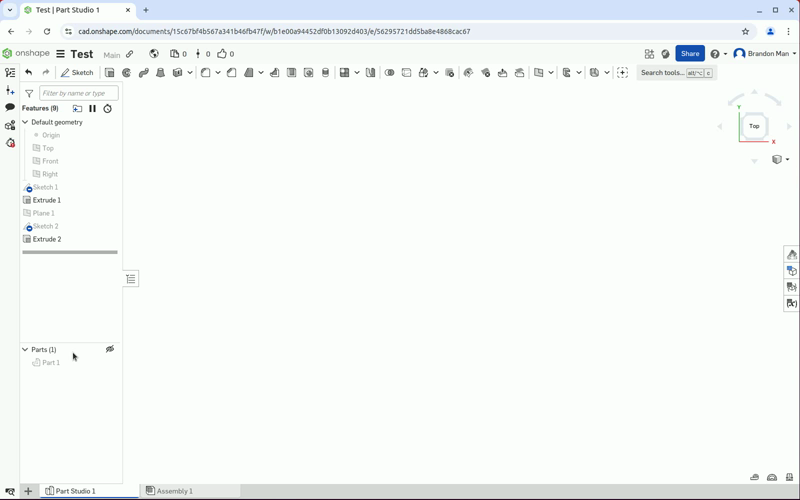
key_down(shift)
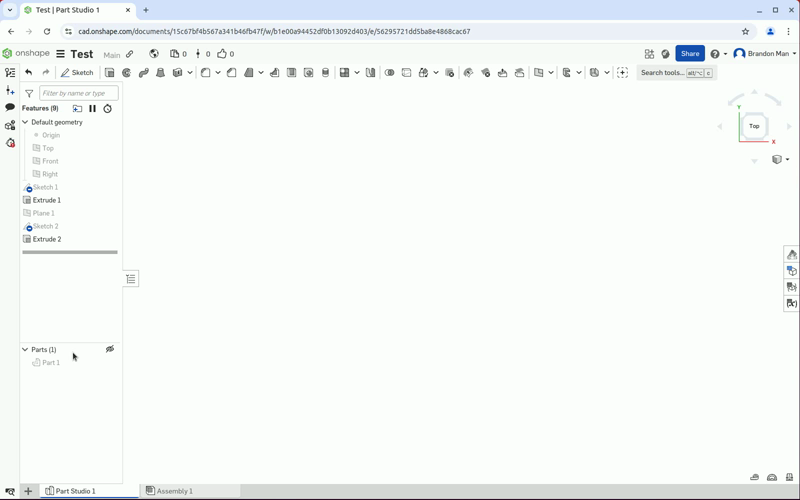
key(up)
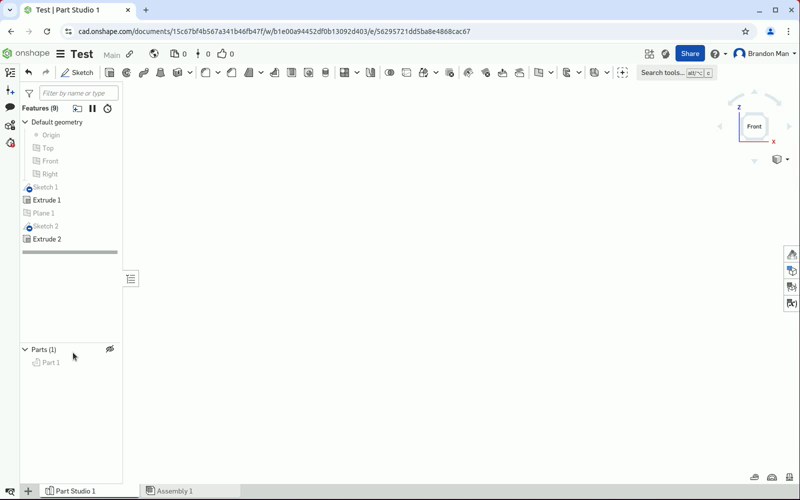
key_up(shift)
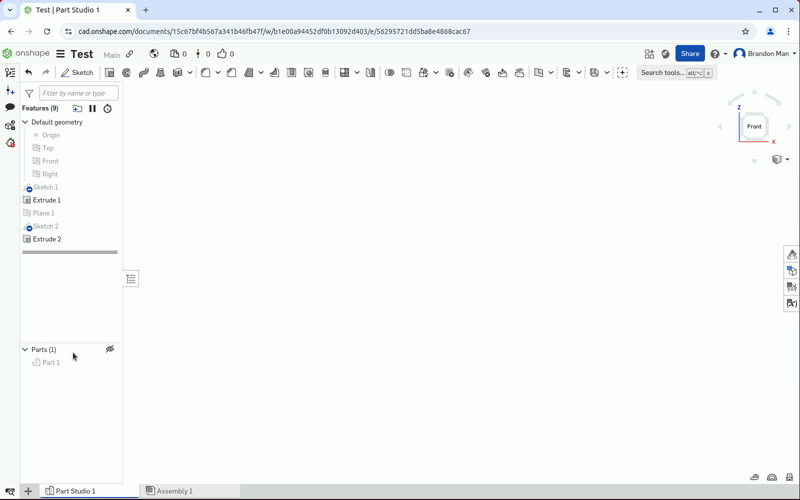
key(space)
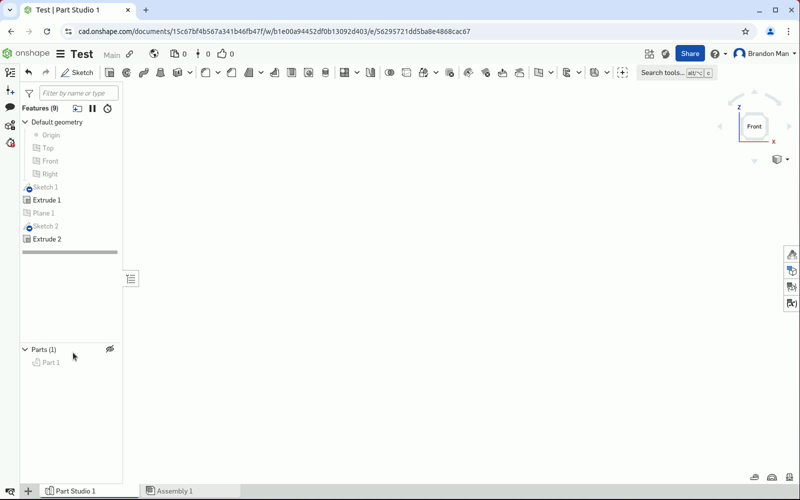
key_down(shift)
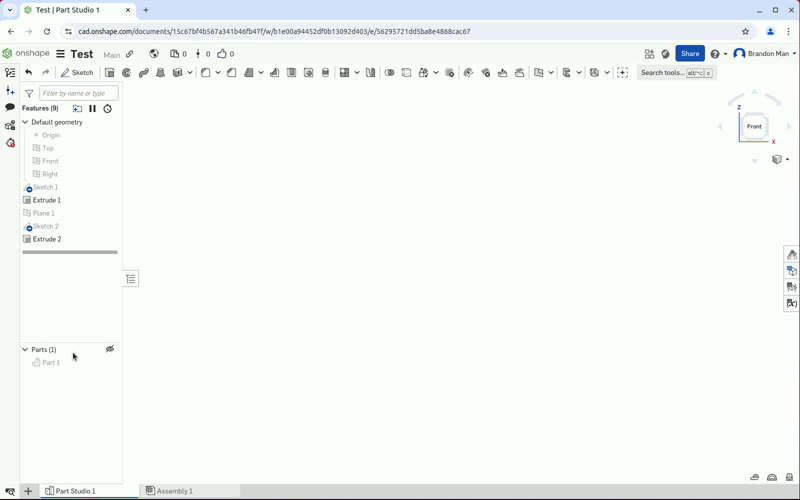
key(left)
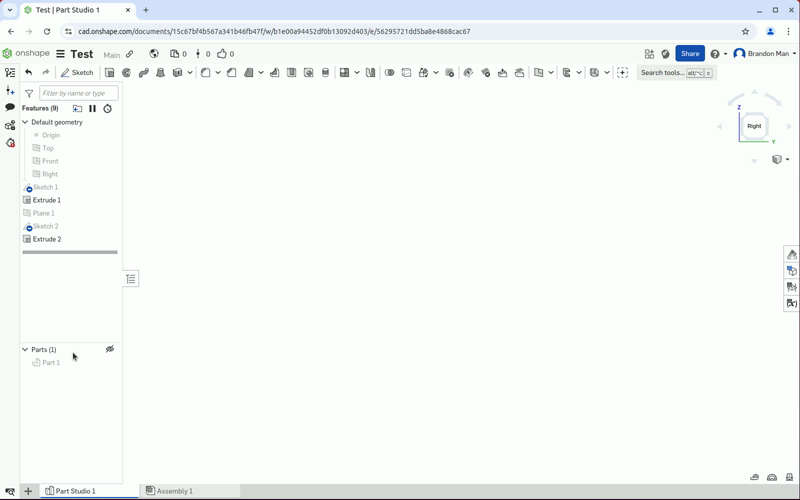
key_up(shift)
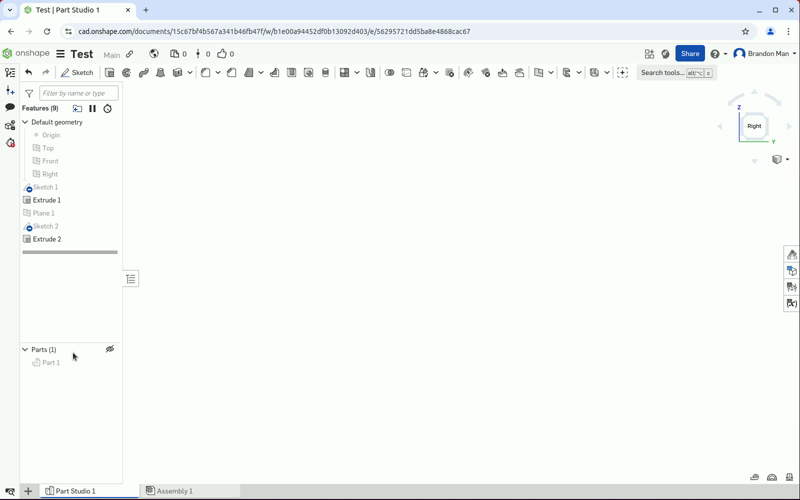
mouse_move(73, 352)
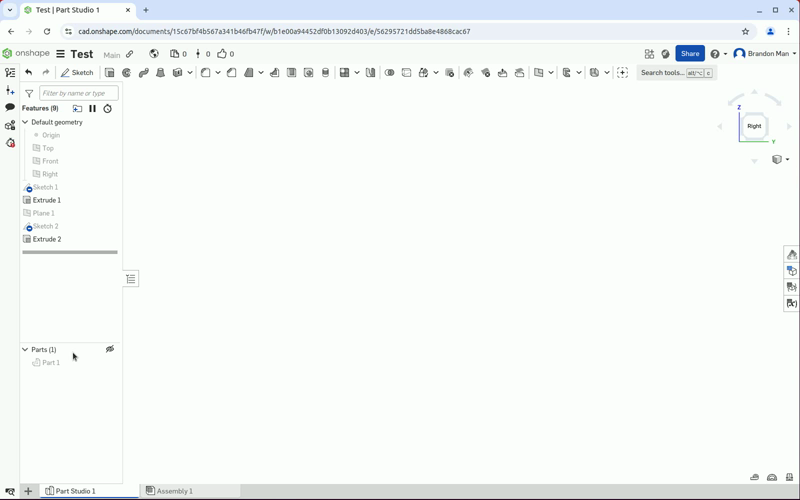
key(shift+y)
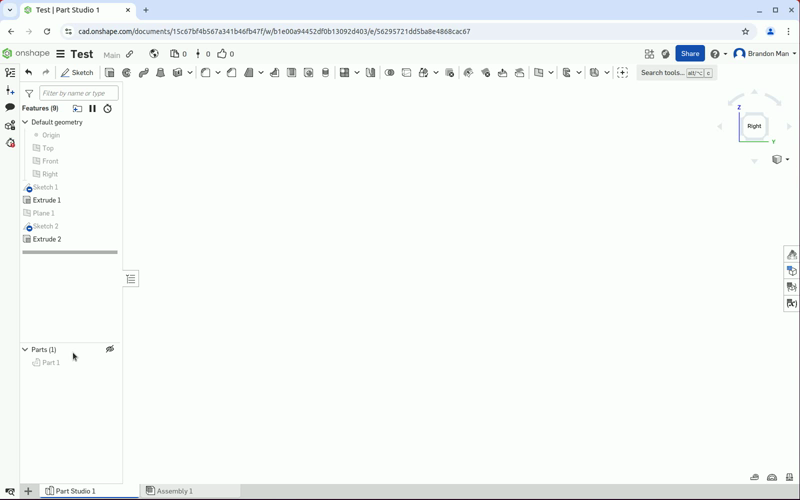
key(shift+s)
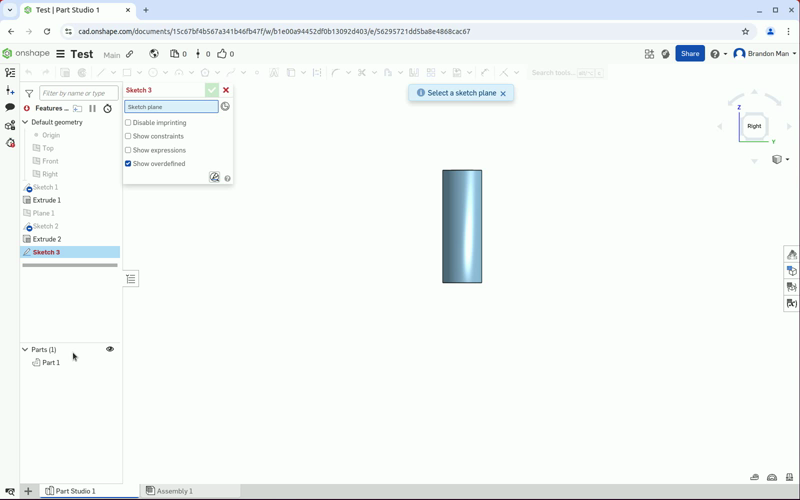
mouse_move(73, 176)
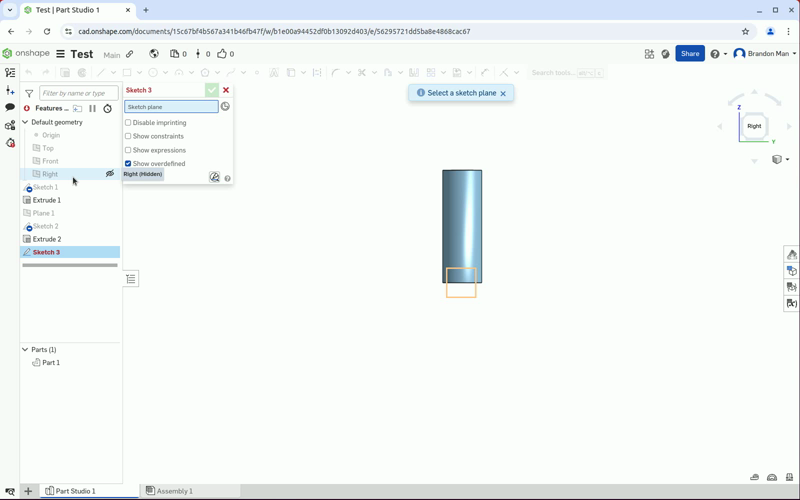
click(73, 176)
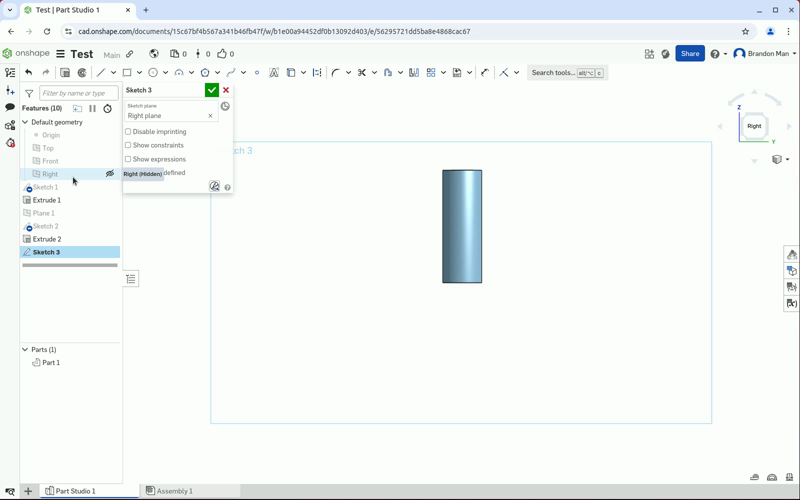
mouse_move(73, 352)
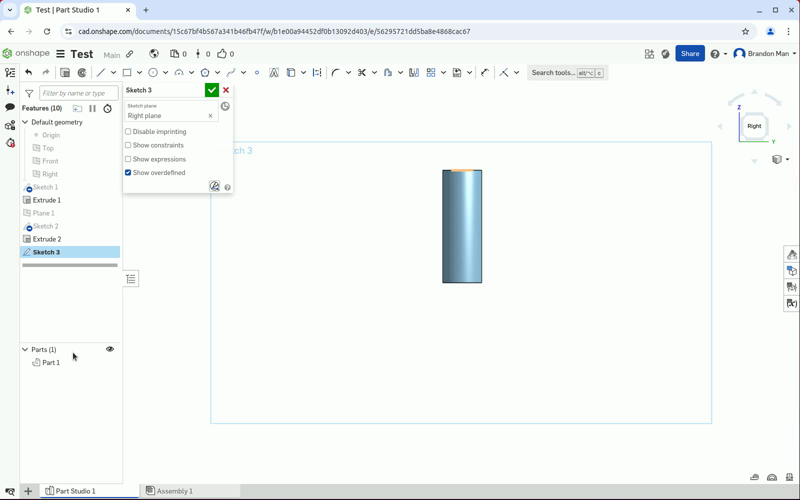
key(y)
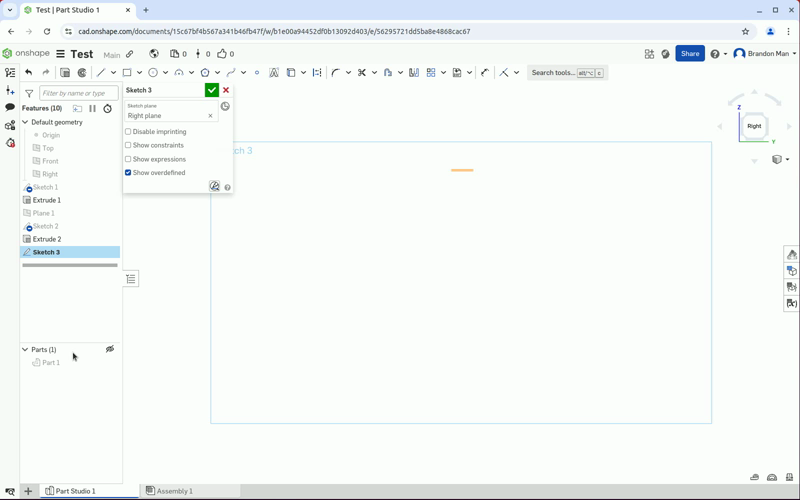
key(c)
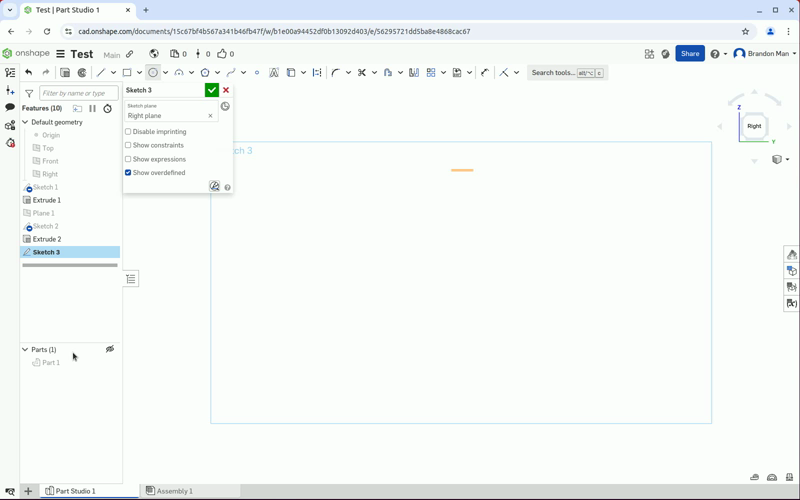
key_down(shift)
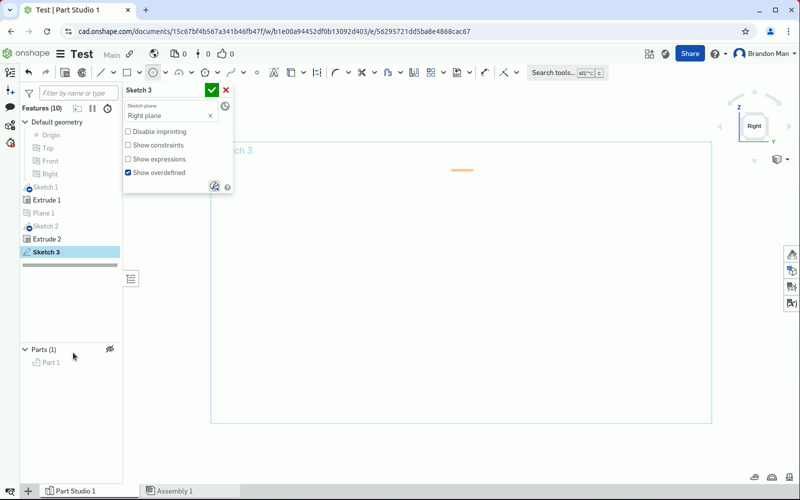
mouse_move(461, 257)
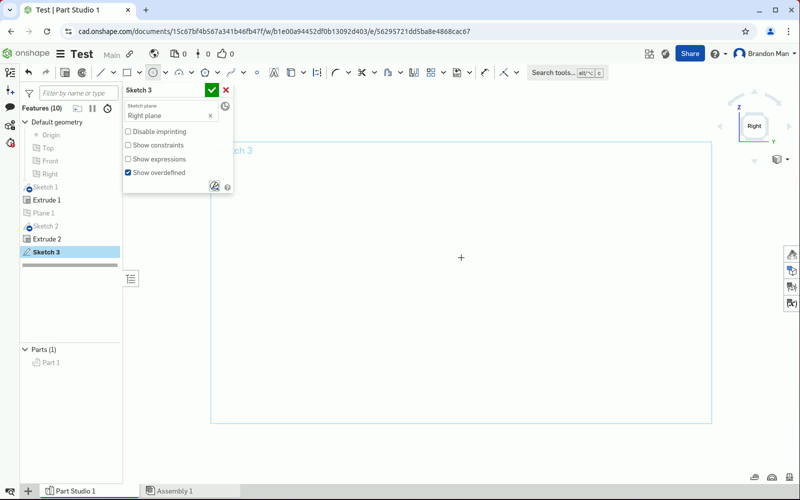
click(461, 257)
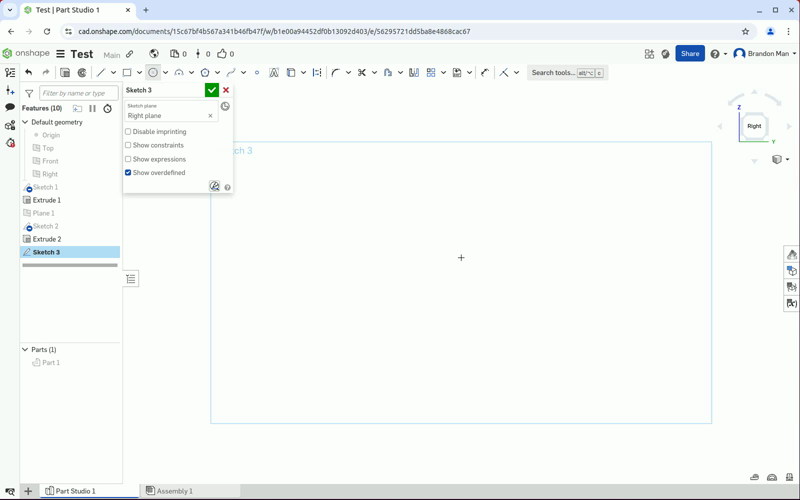
key_up(shift)
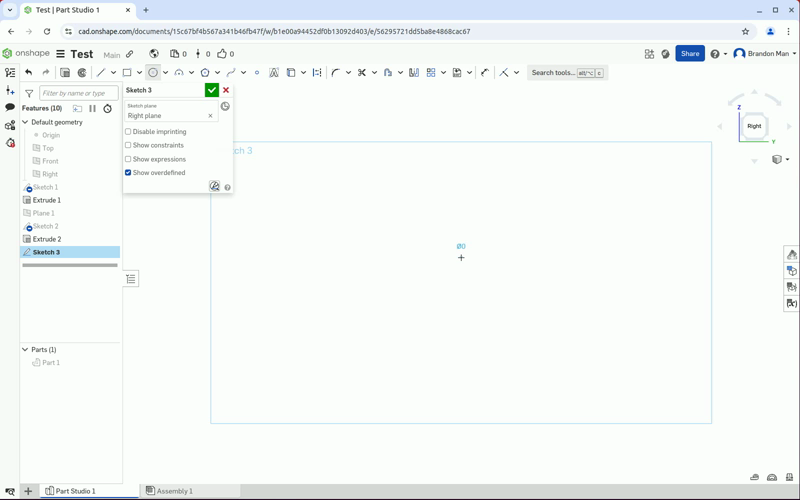
mouse_move(465, 257)
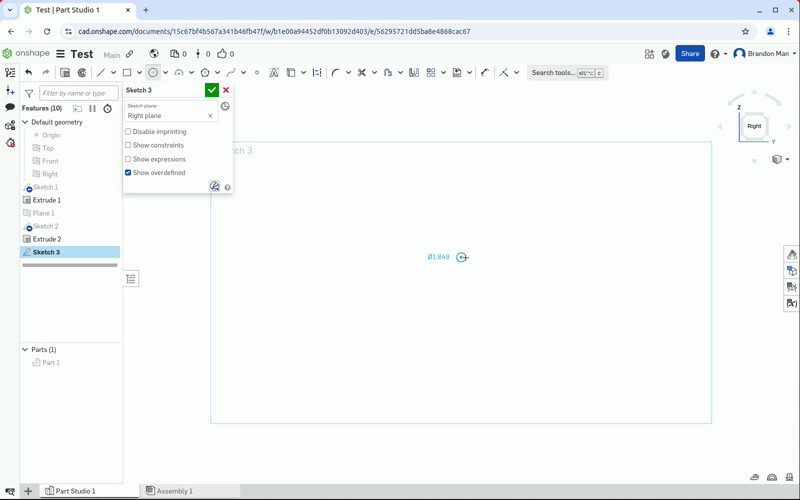
click(465, 257)
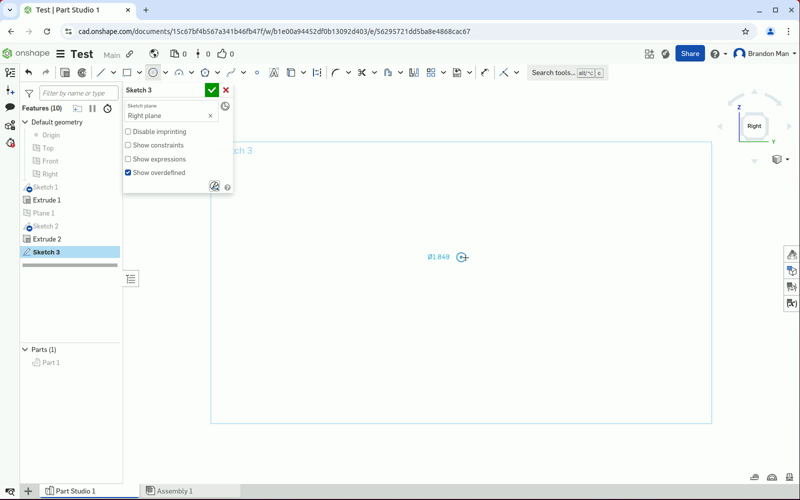
key(esc)
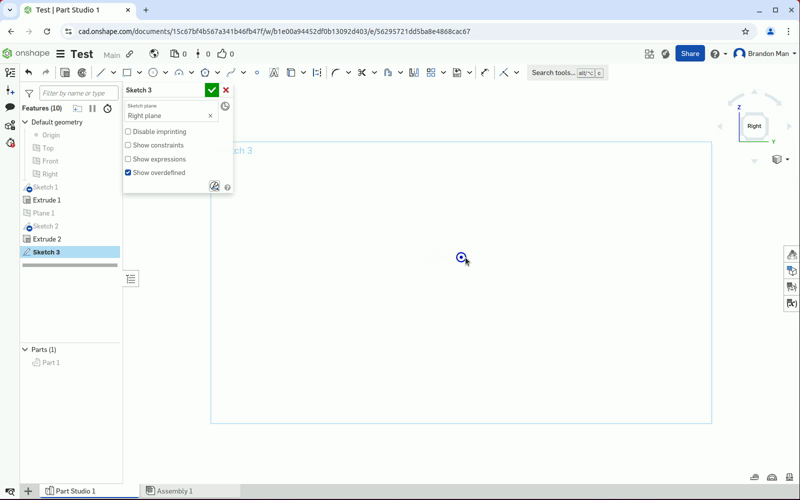
mouse_move(461, 254)
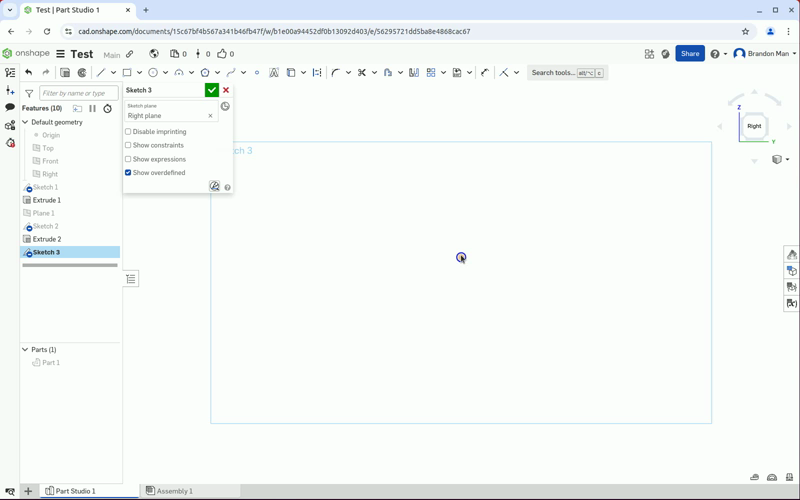
scroll(6)
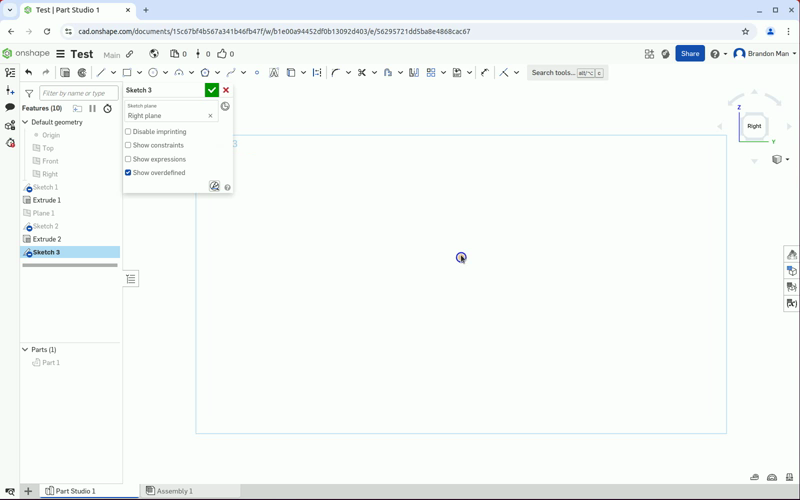
scroll(6)
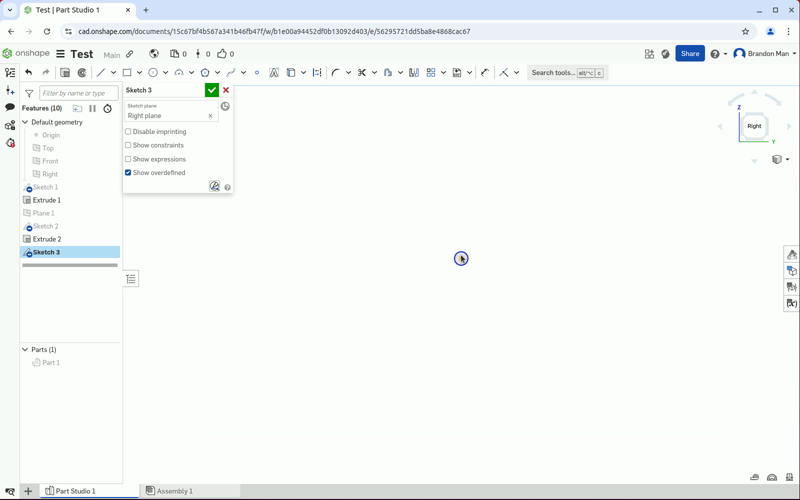
scroll(6)
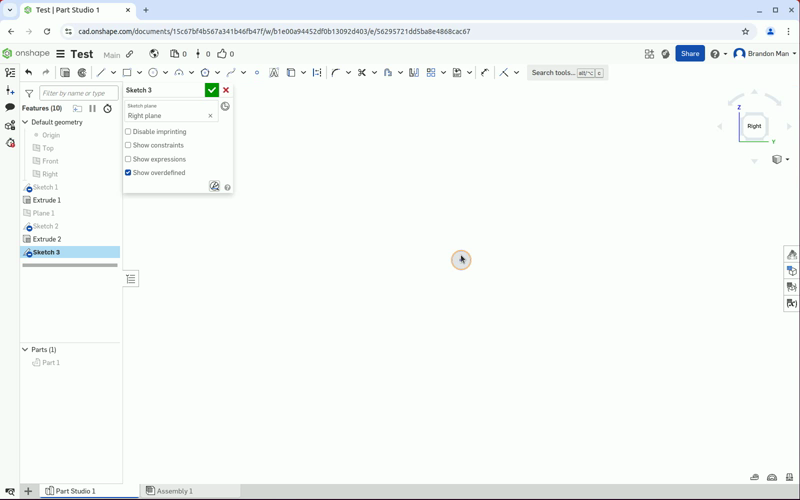
scroll(6)
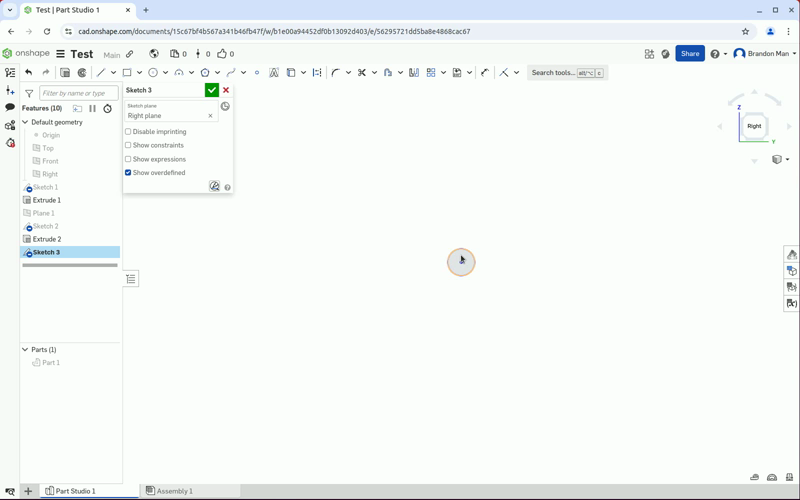
scroll(6)
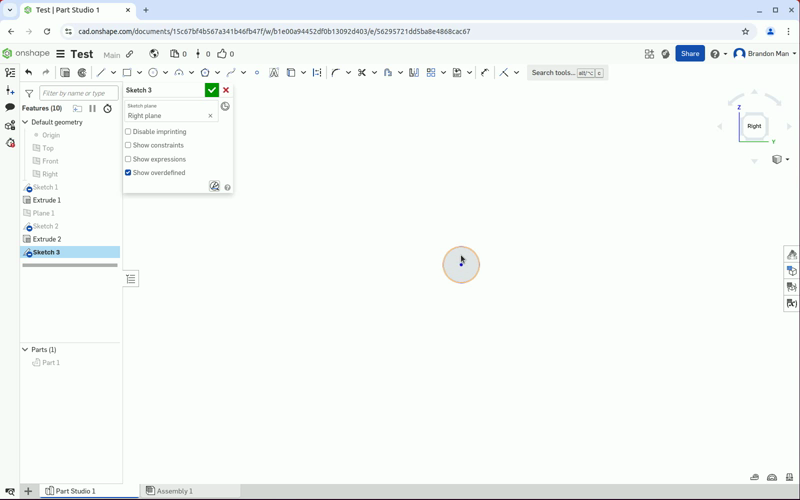
scroll(6)
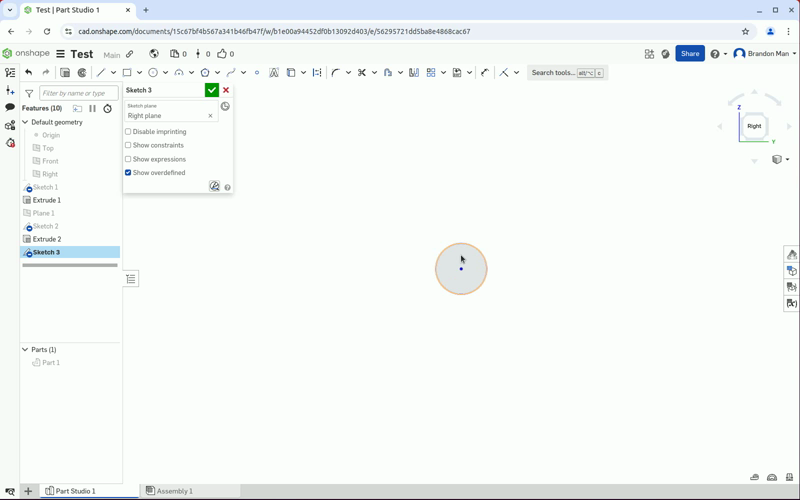
scroll(6)
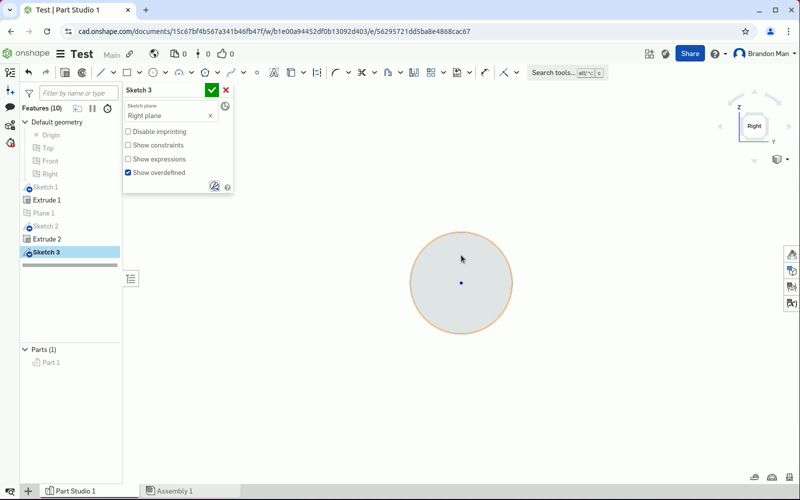
click(461, 254)
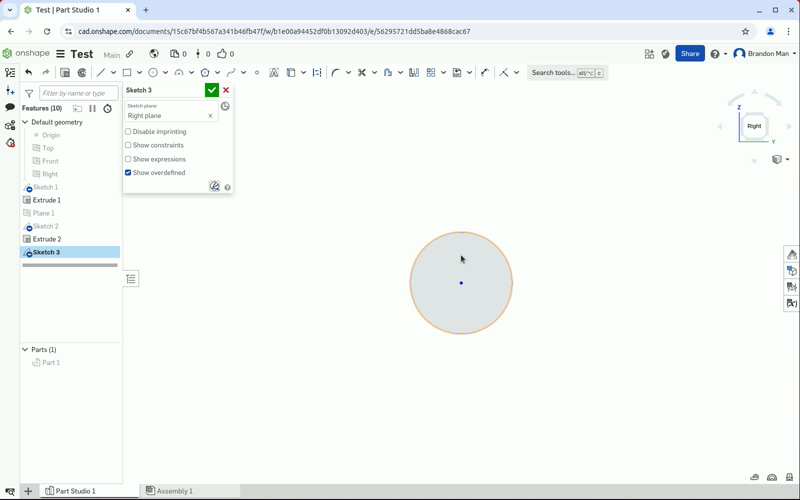
scroll(-6)
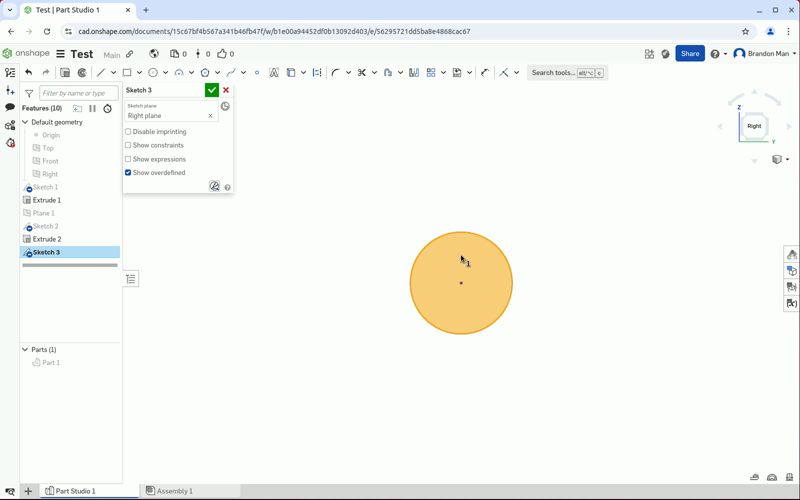
scroll(-6)
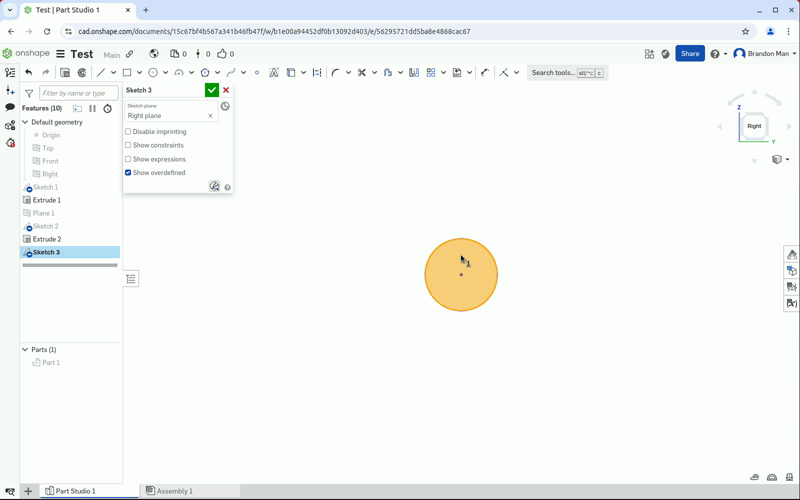
scroll(-6)
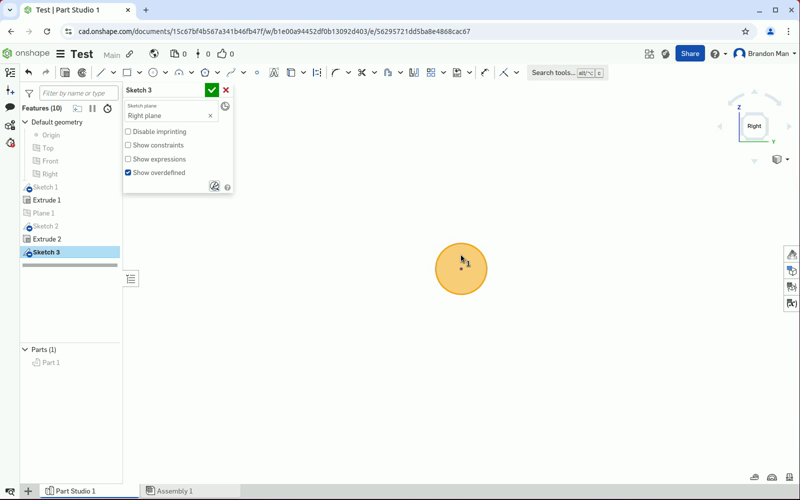
scroll(-6)
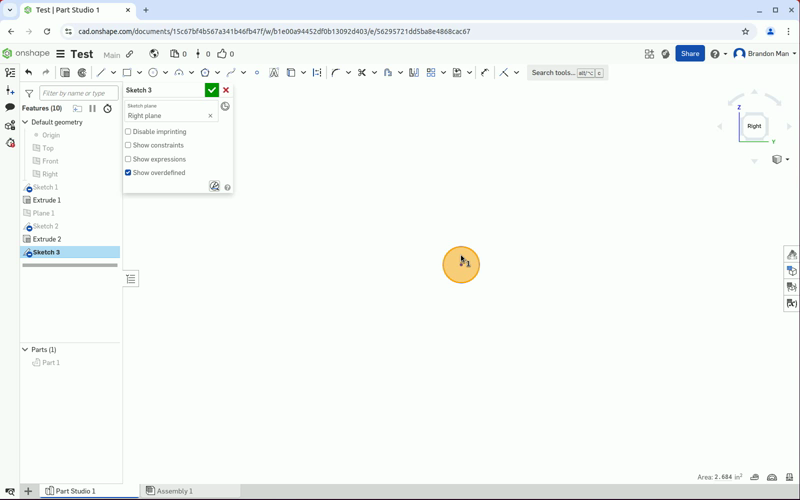
scroll(-6)
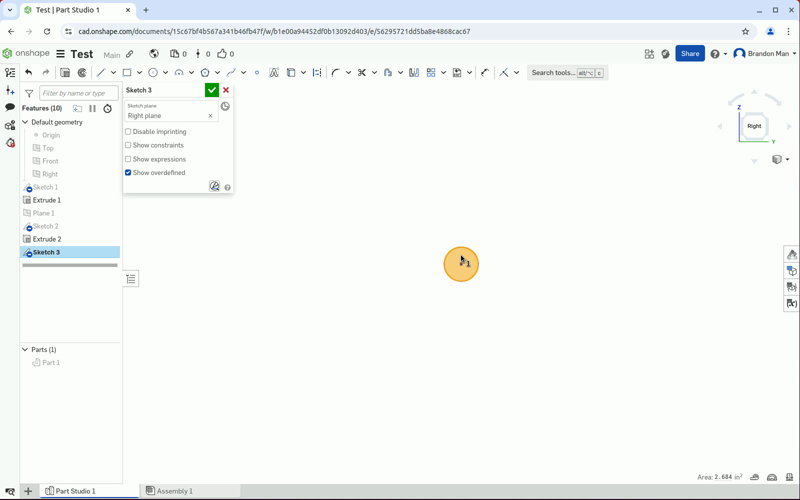
scroll(-6)
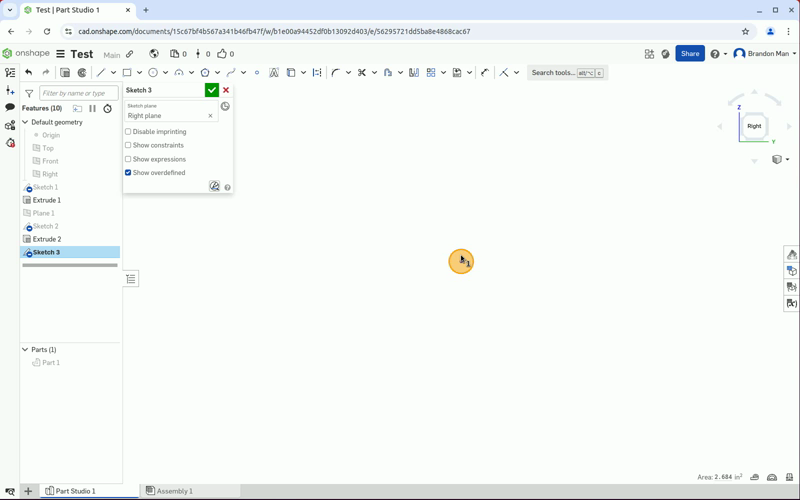
scroll(-6)
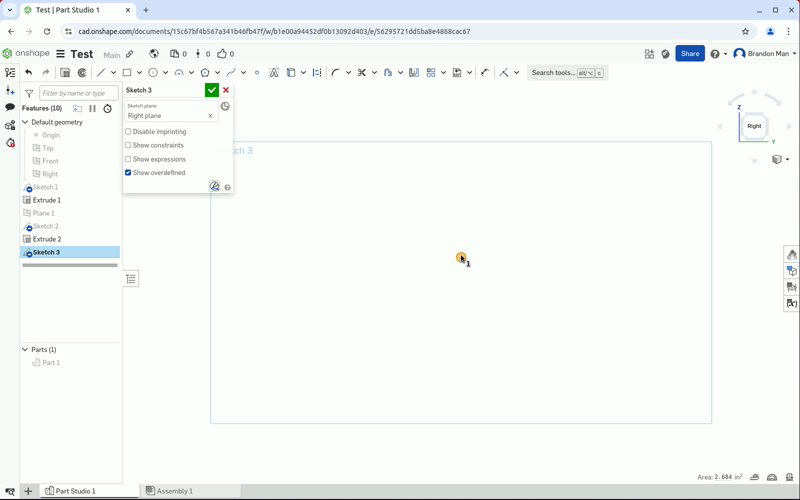
mouse_move(73, 352)
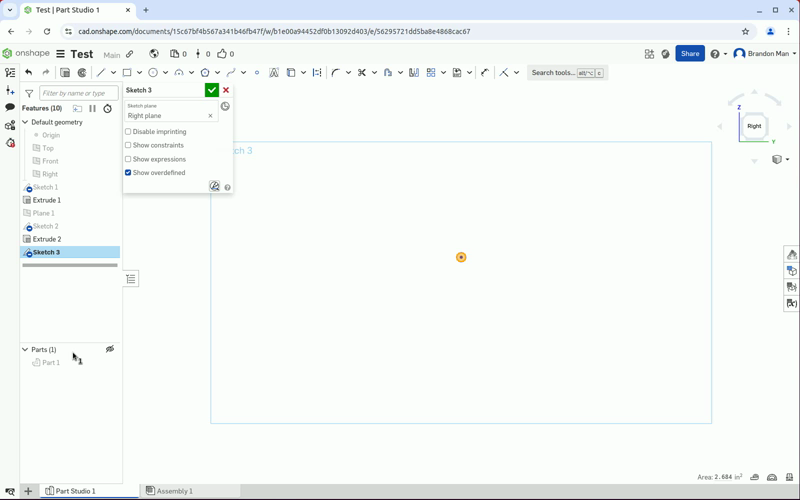
key(shift+y)
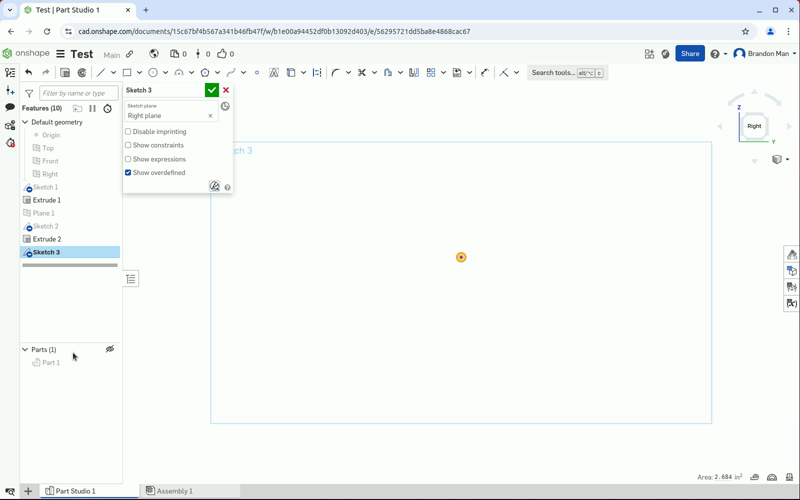
key(shift+e)
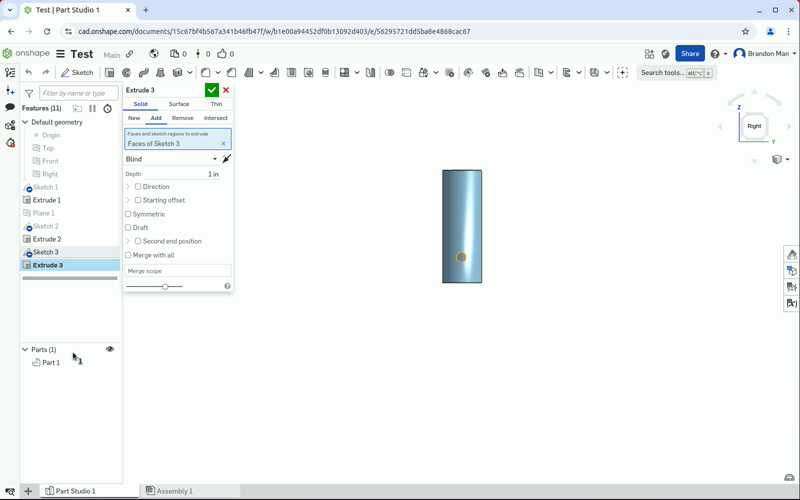
mouse_move(143, 106)
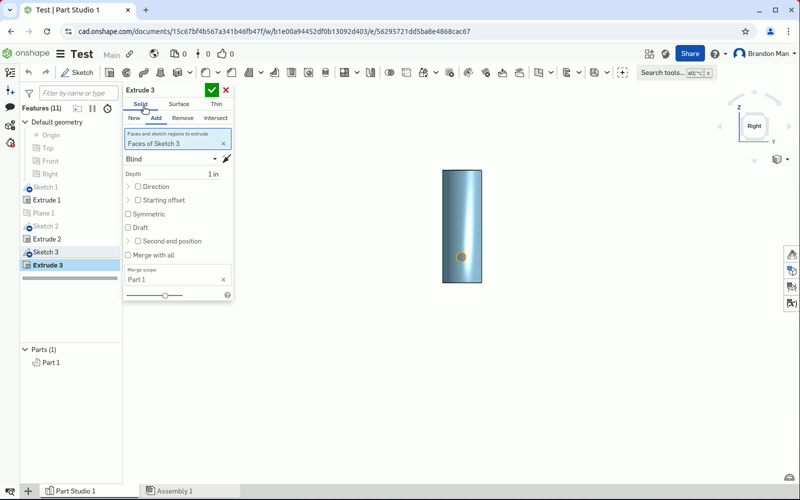
click(143, 106)
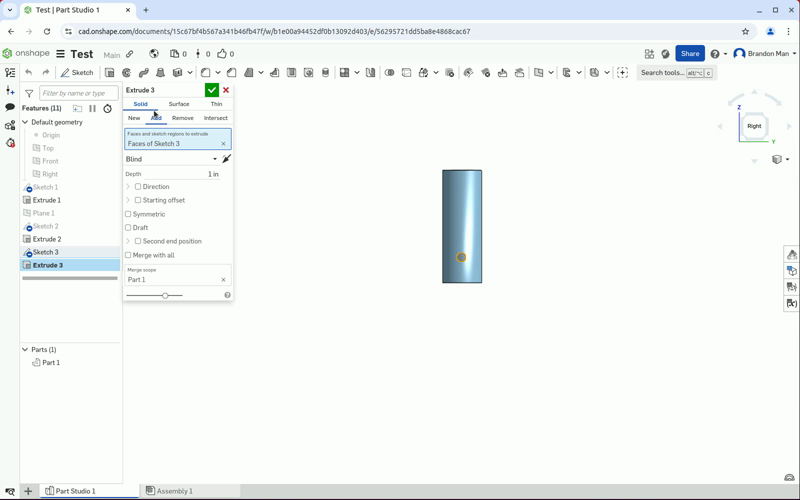
mouse_move(186, 120)
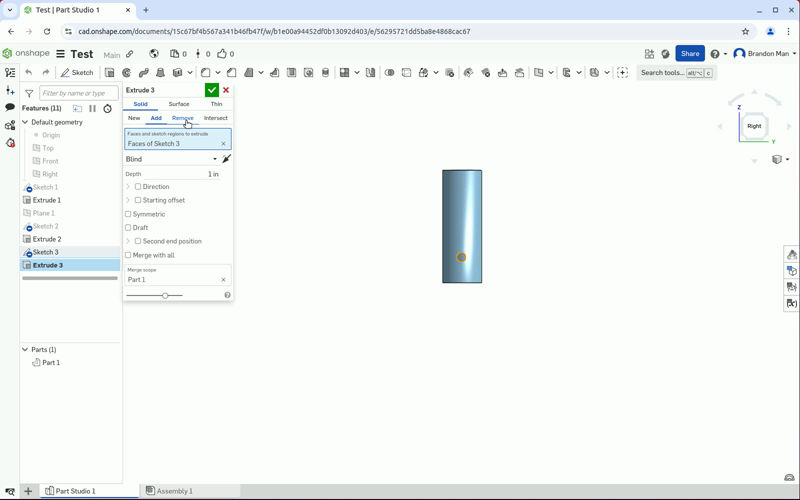
click(186, 120)
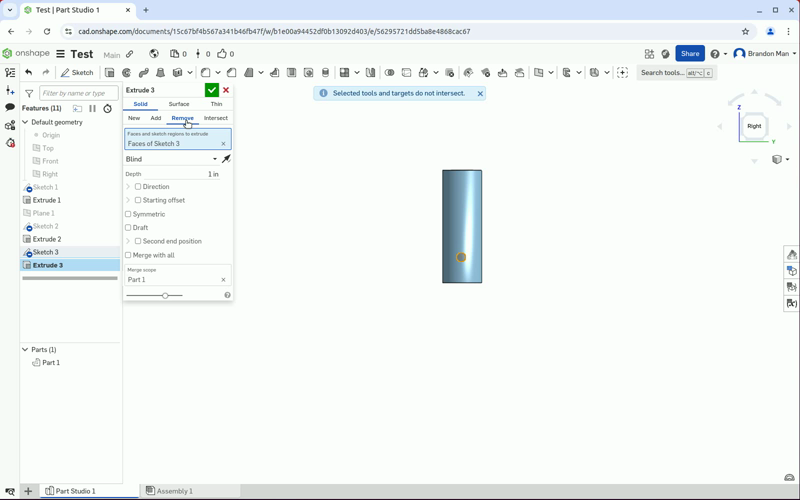
key(tab, 4)
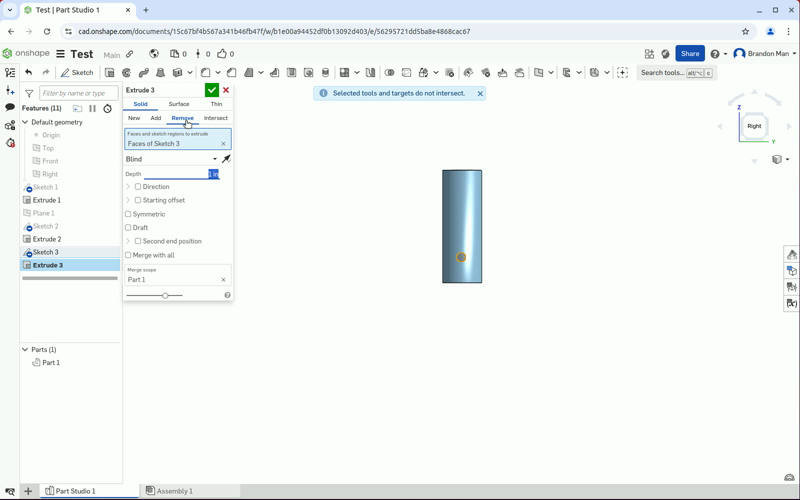
text(7.703)
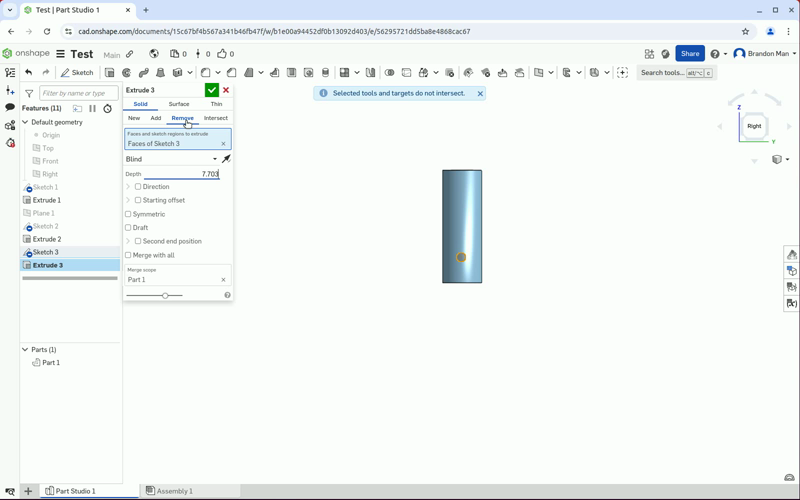
key(tab, 6)
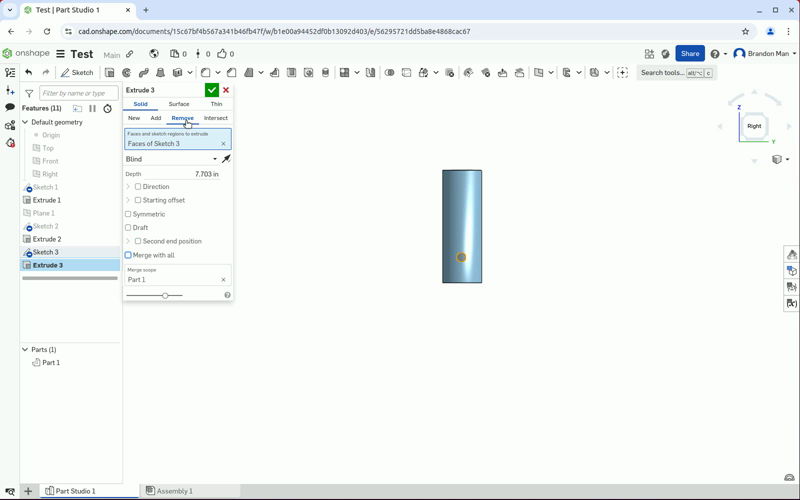
key(space)
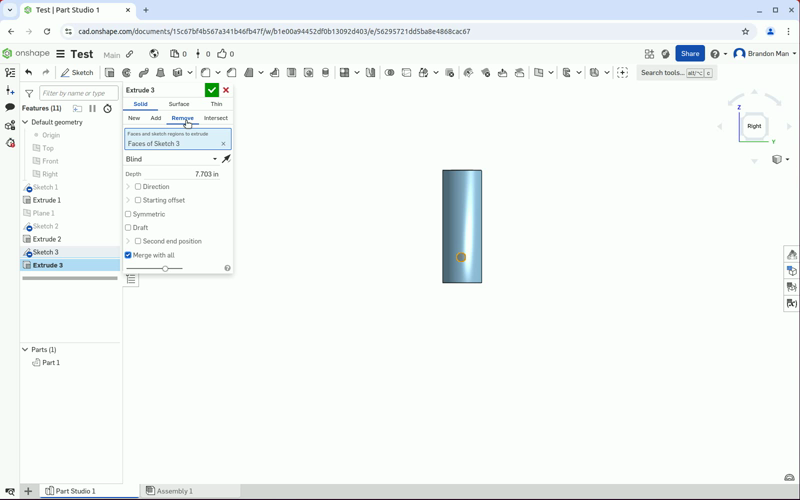
key(enter)
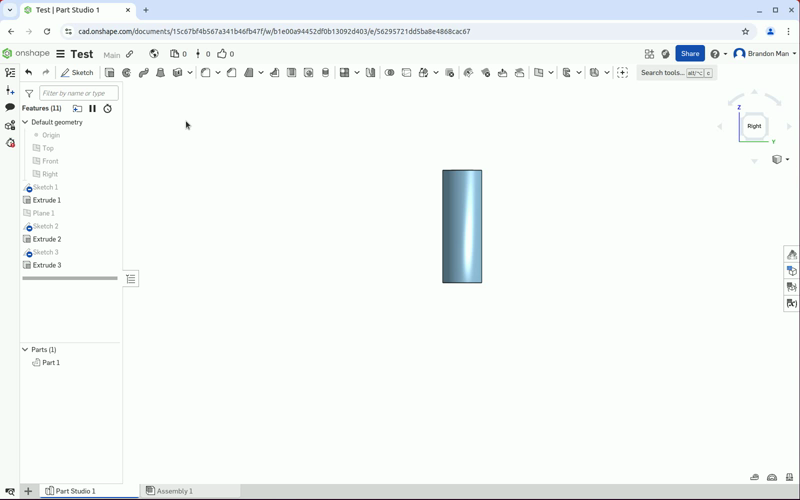
key(shift+h)
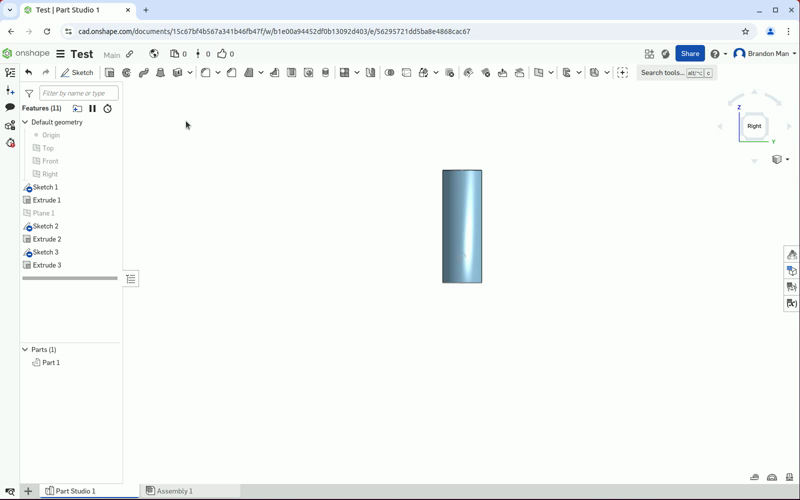
key(shift+h)
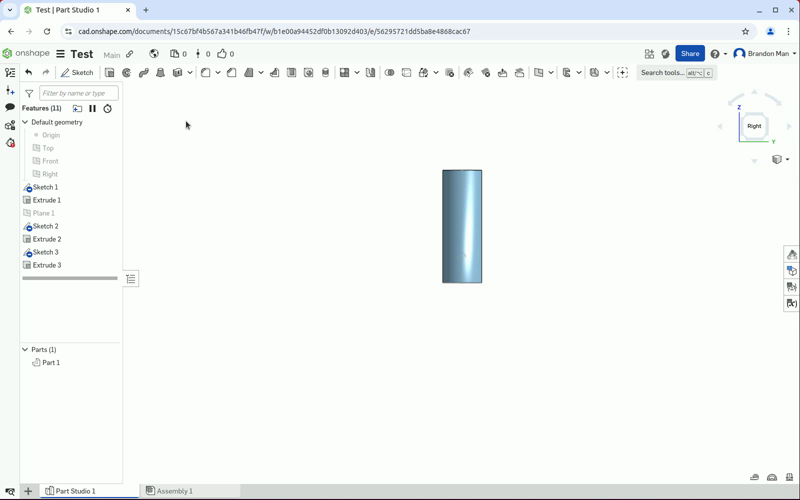
key(shift+7)
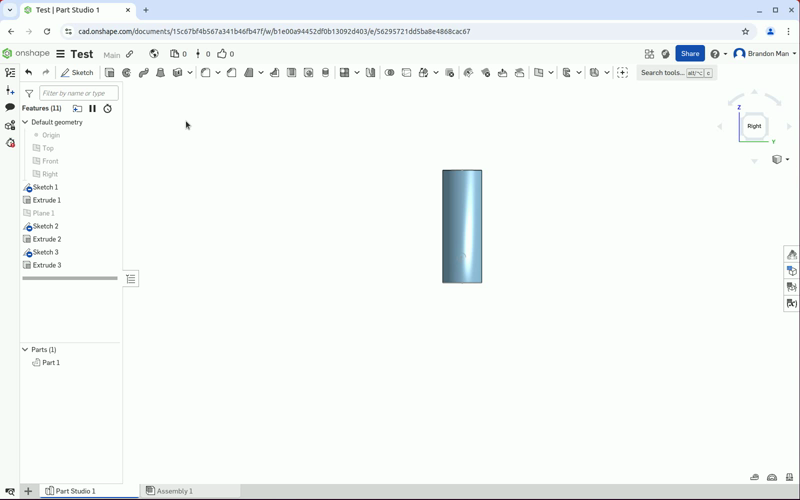
key(right, 2)
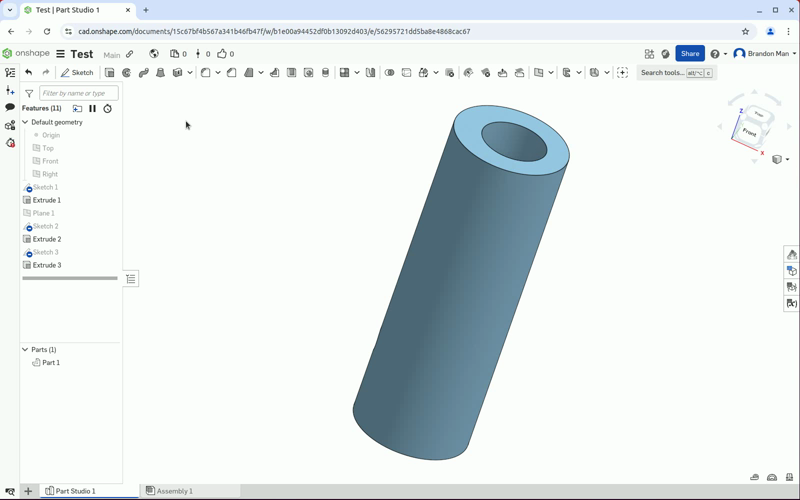
key(down, 2)
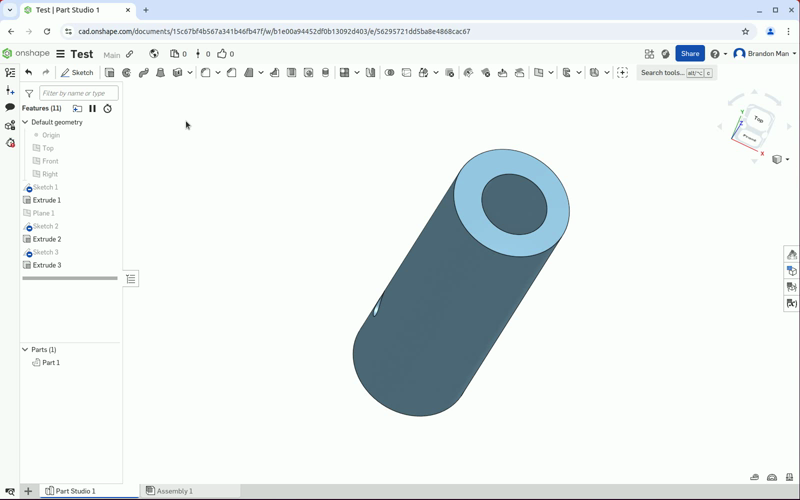
key(up, 2)
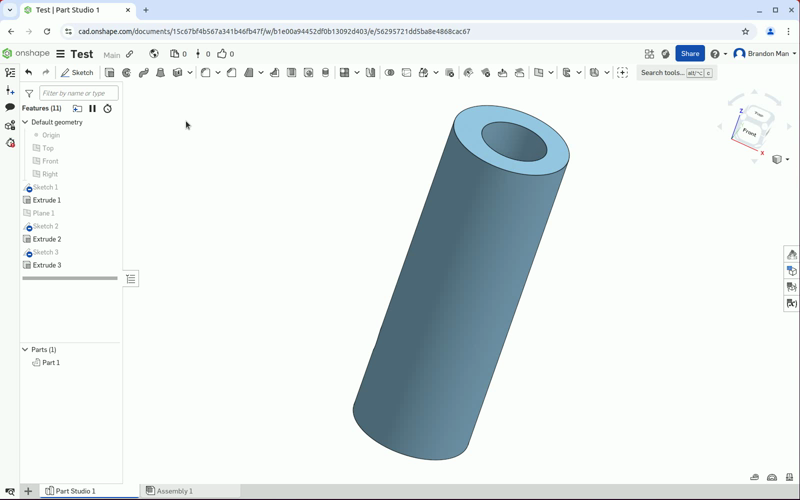
key(left, 2)
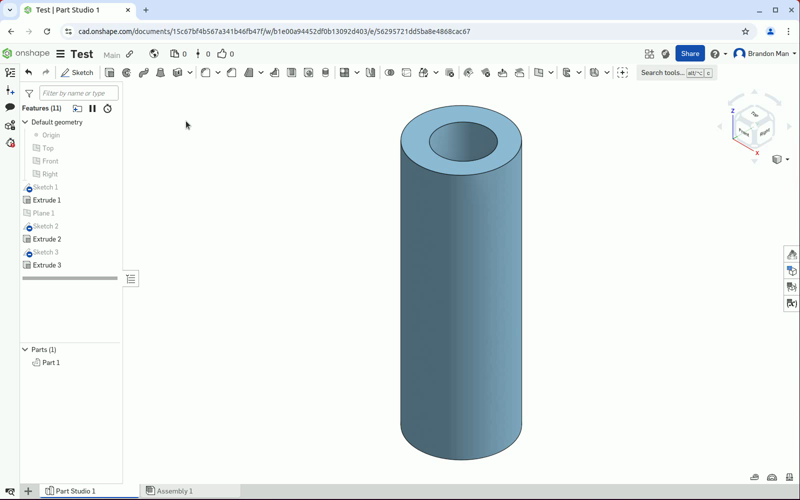
mouse_move(73, 189)
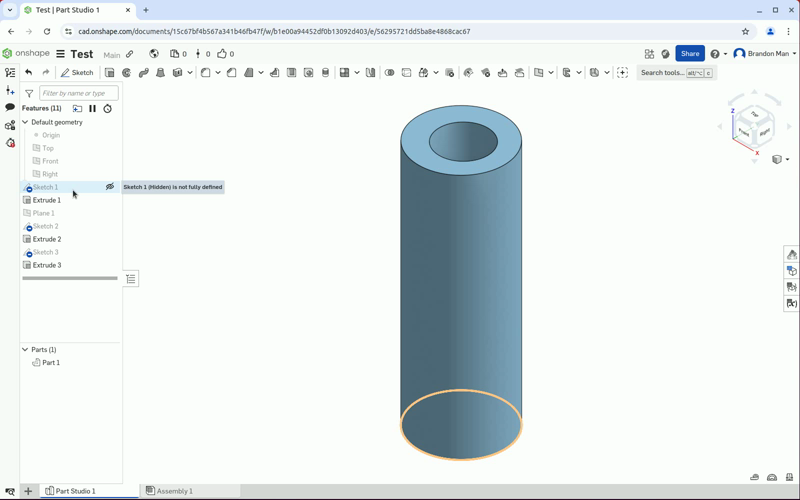
click(73, 189)